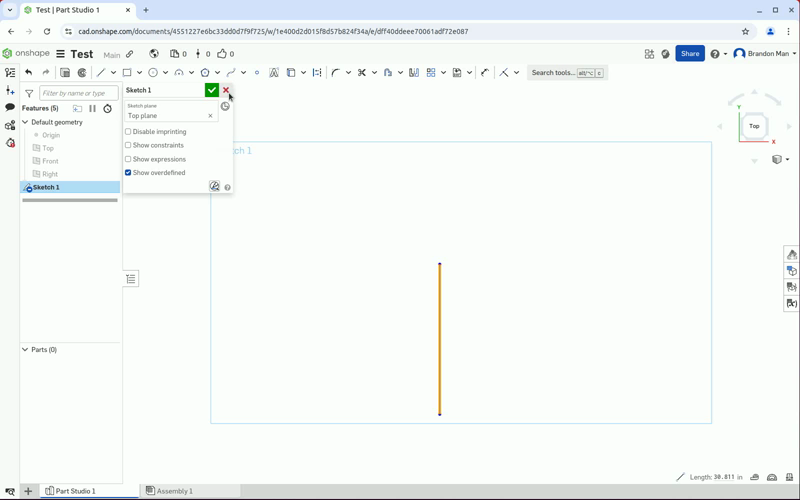
key(shift+h)
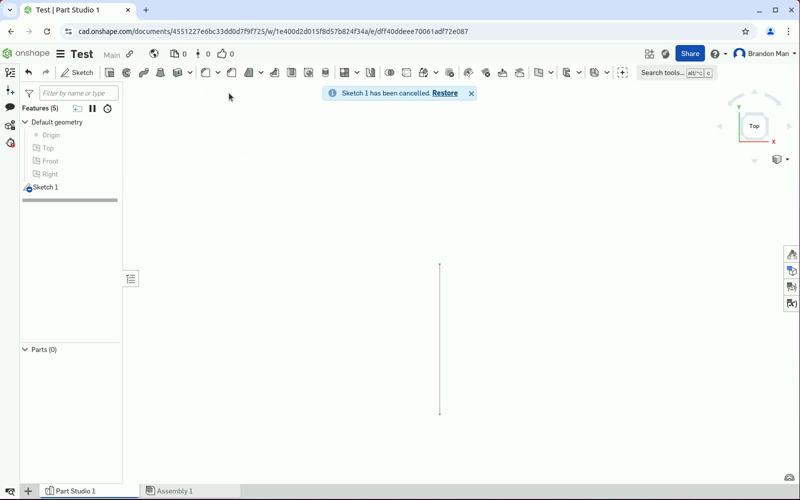
key(shift+s)
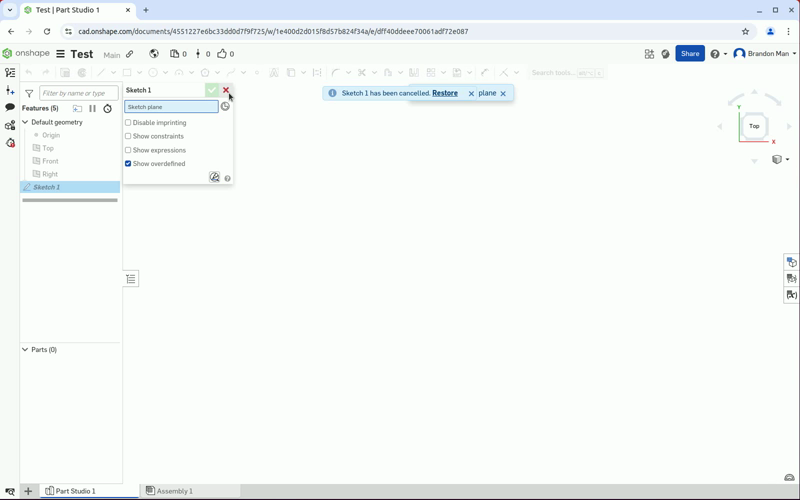
mouse_move(73, 150)
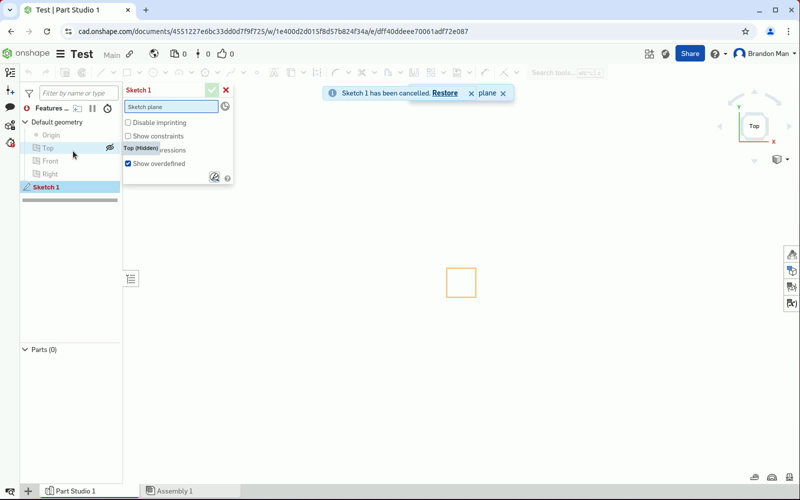
click(73, 150)
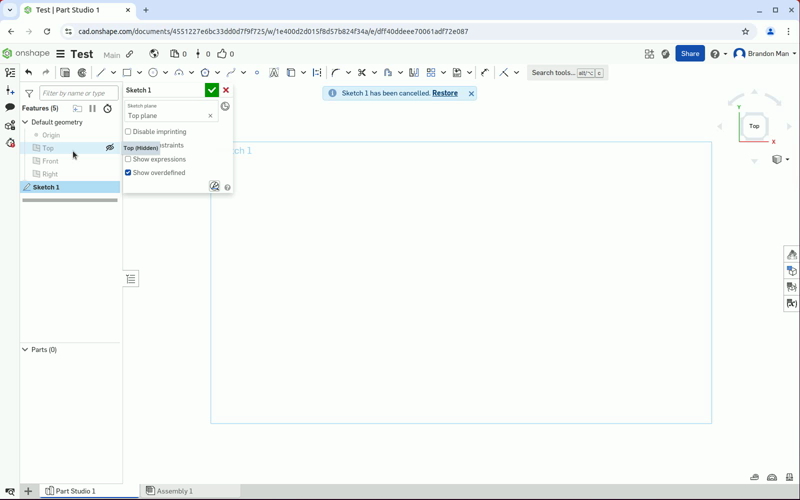
mouse_move(73, 352)
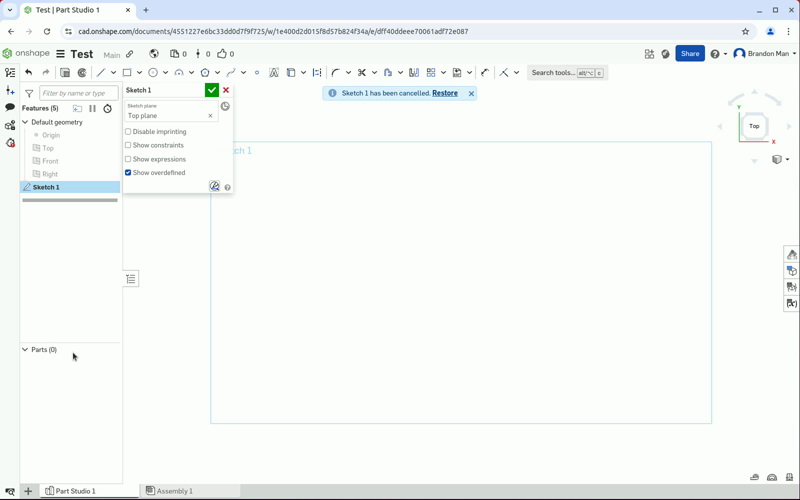
key(y)
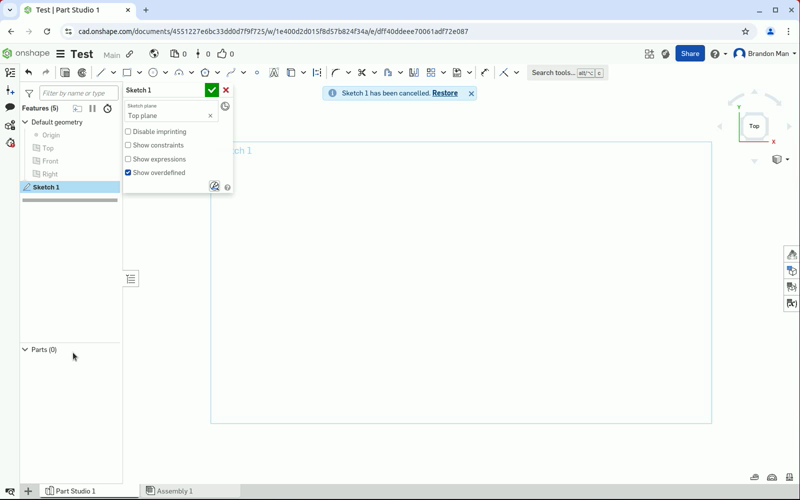
key(l)
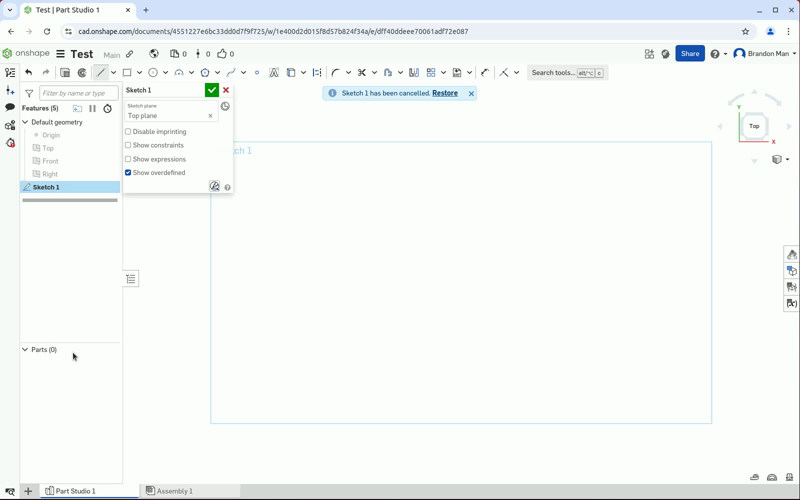
key_down(shift)
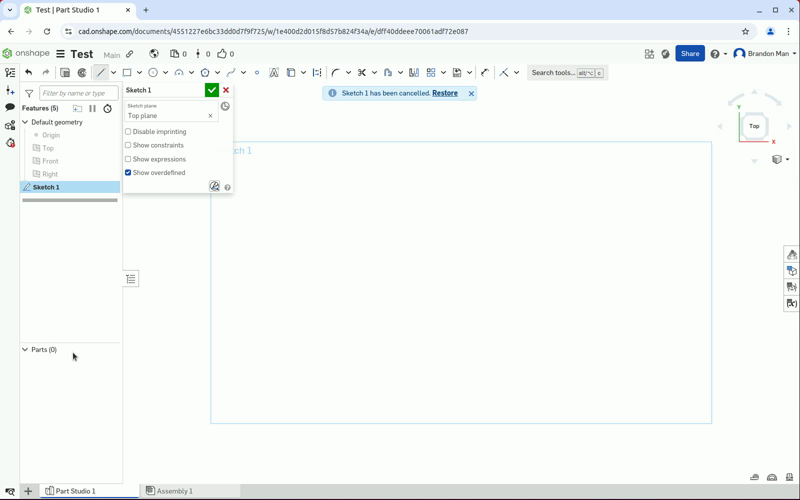
mouse_move(379, 363)
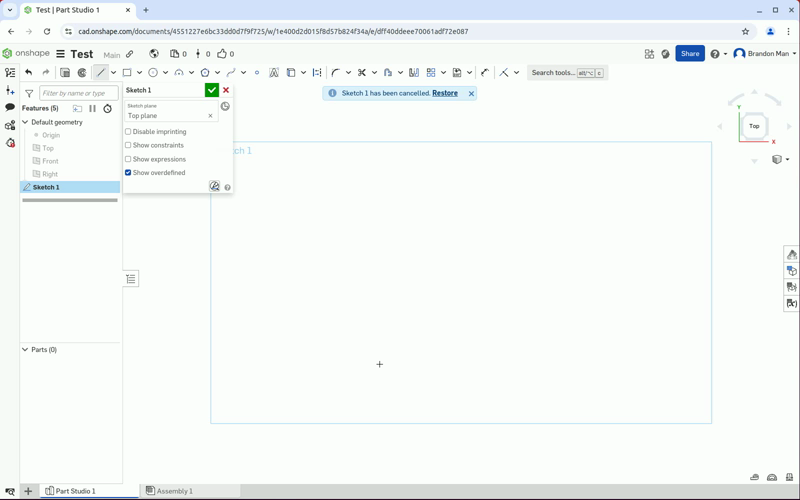
click(379, 363)
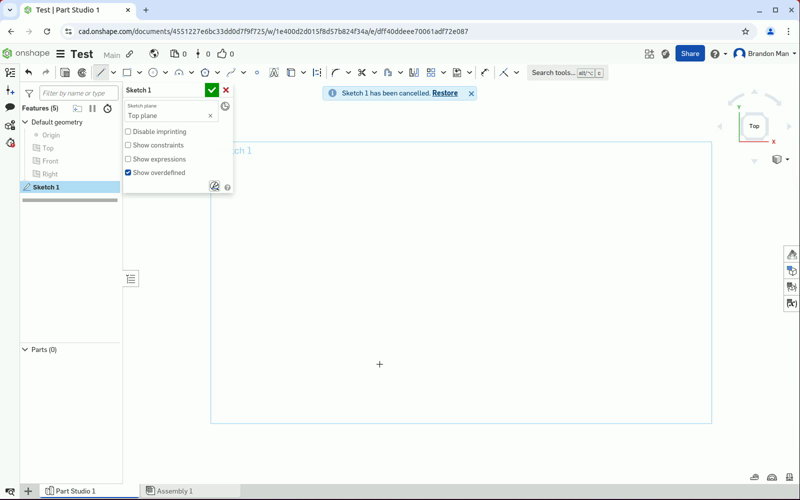
key_up(shift)
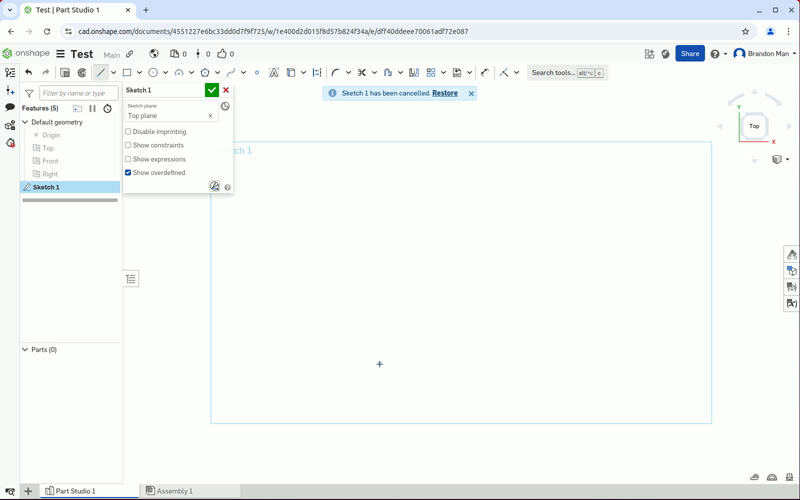
key_down(shift)
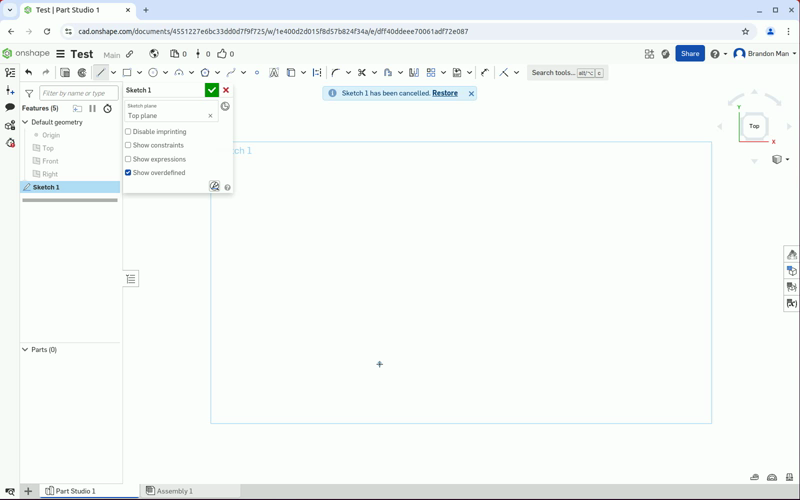
mouse_move(540, 363)
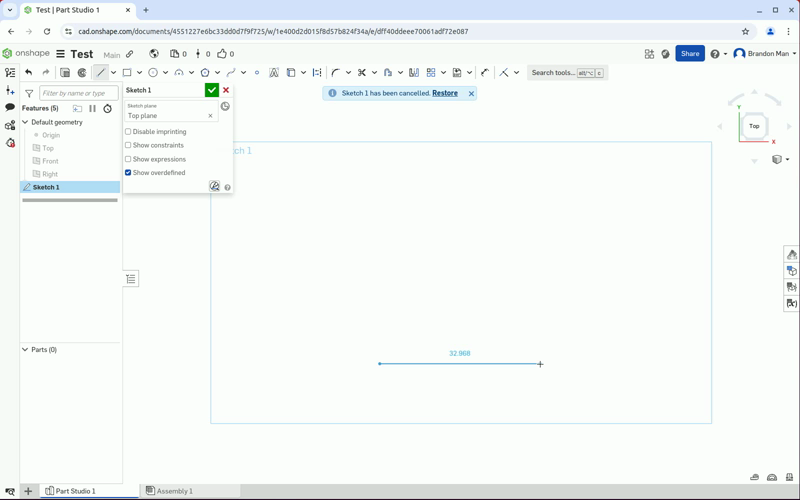
click(540, 363)
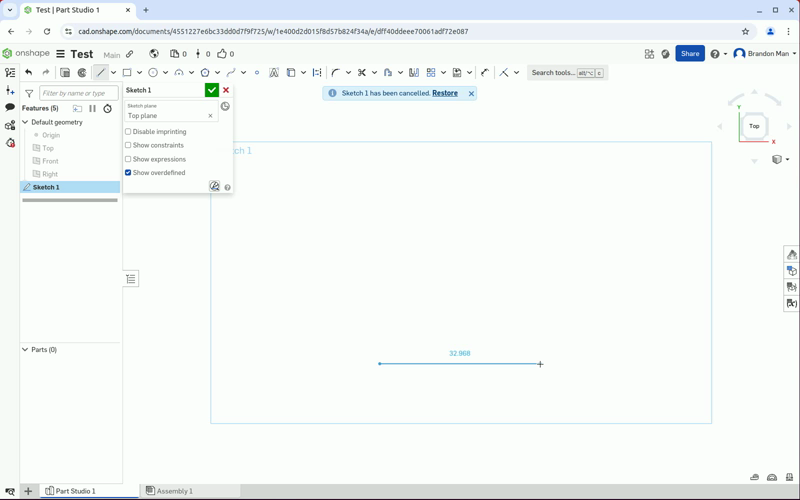
key_up(shift)
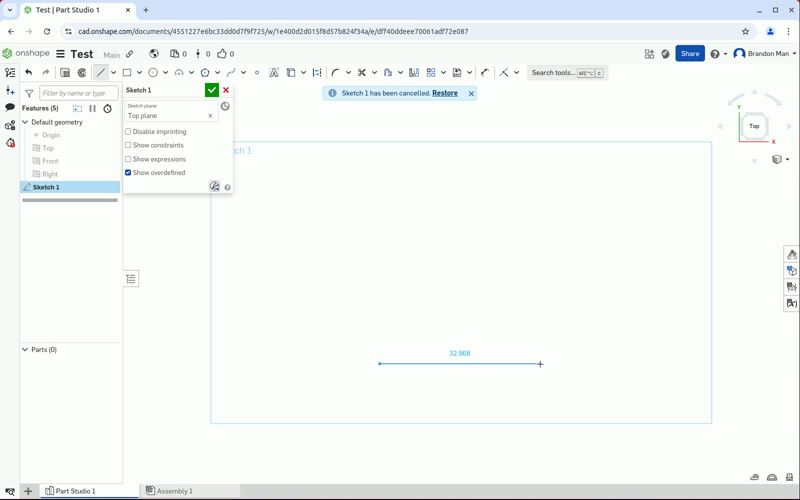
key_down(shift)
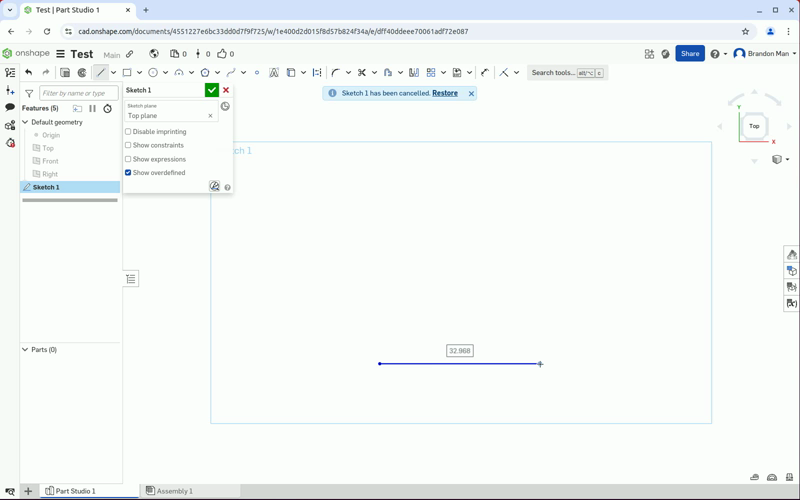
mouse_move(540, 203)
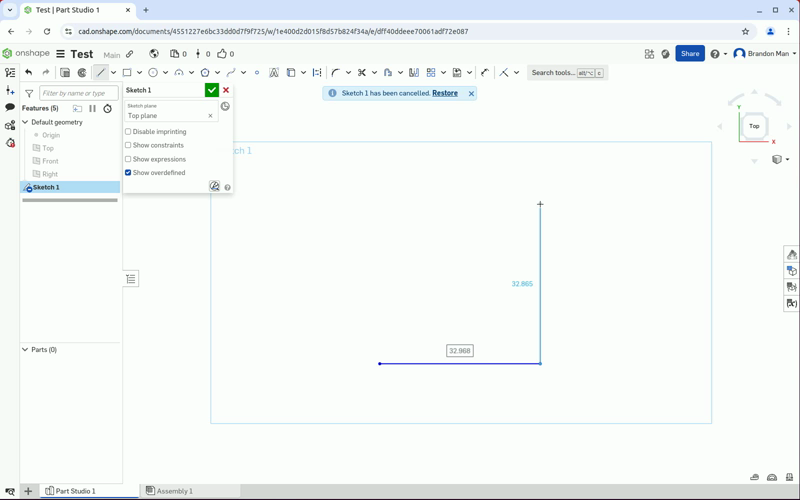
click(540, 203)
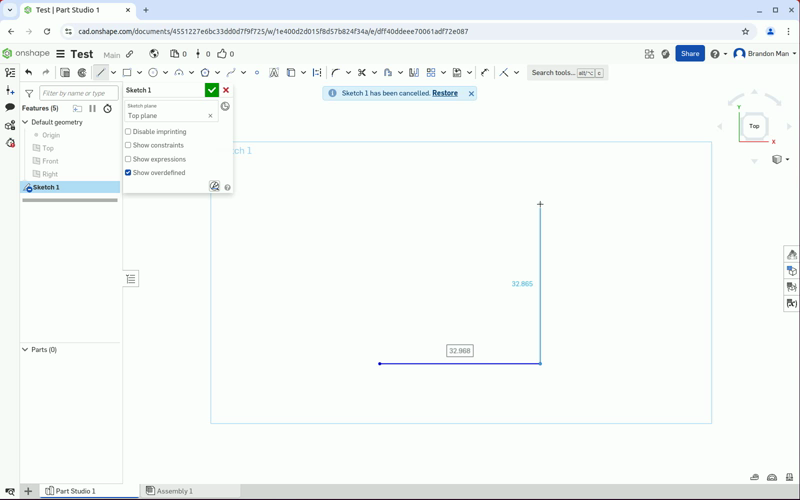
key_up(shift)
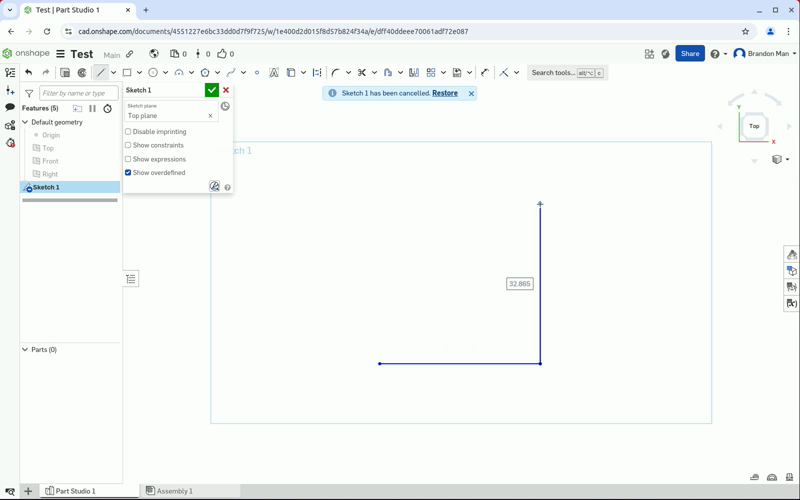
key_down(shift)
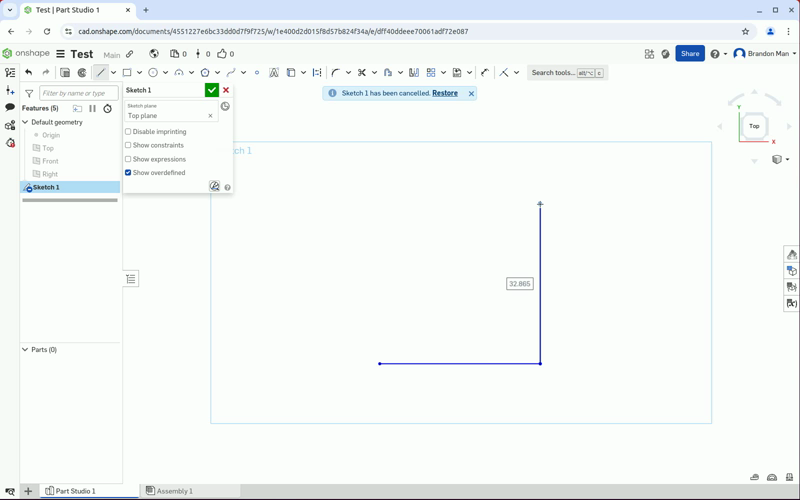
mouse_move(379, 203)
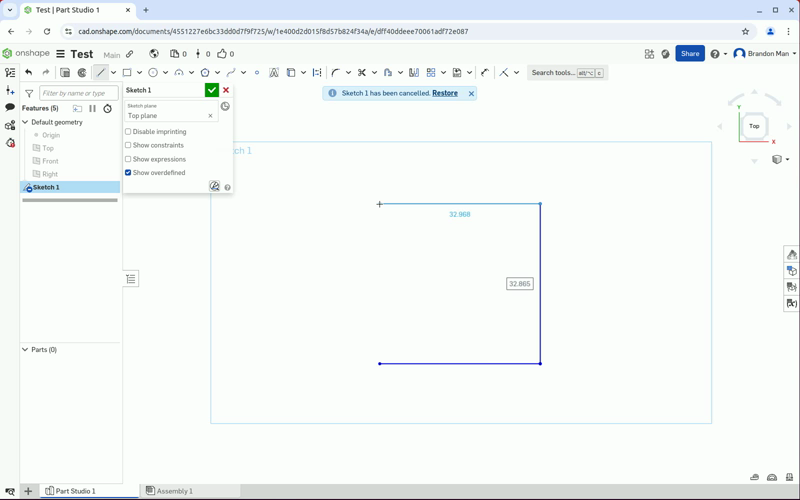
click(379, 203)
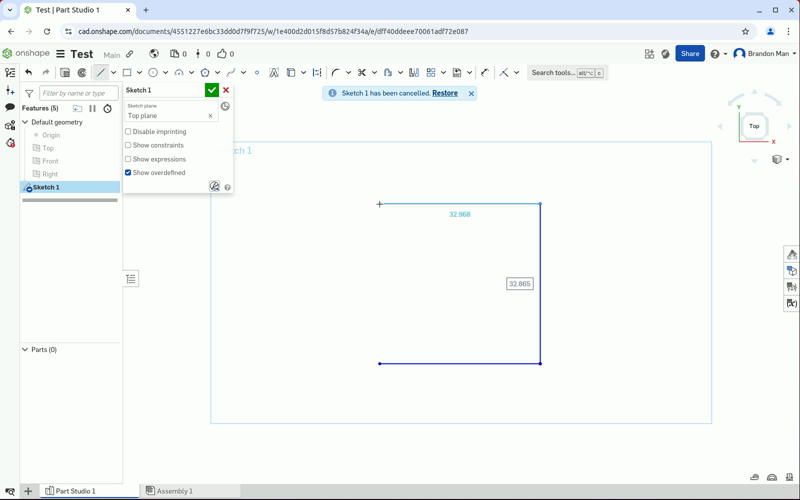
key_up(shift)
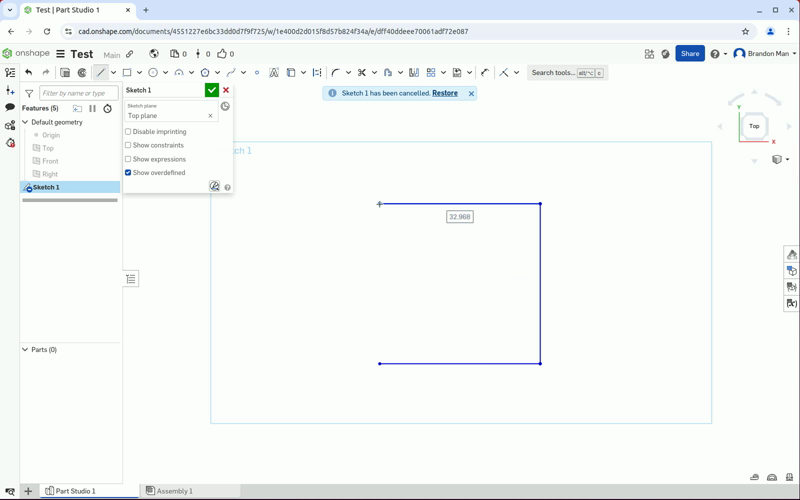
key_down(shift)
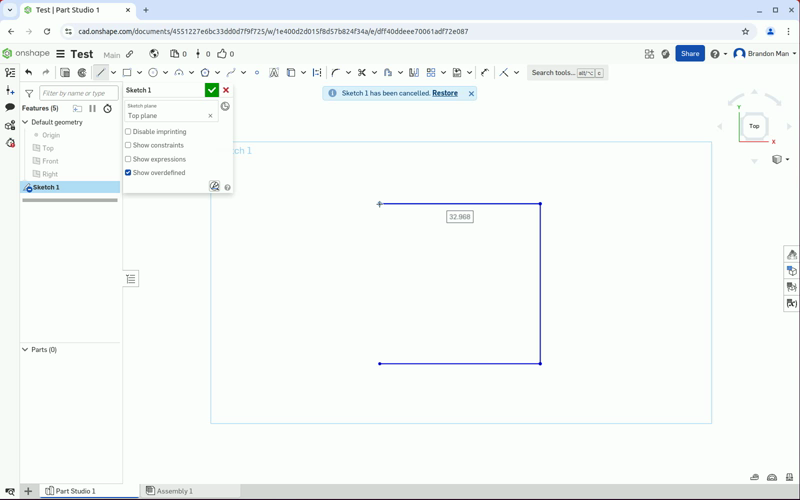
mouse_move(379, 363)
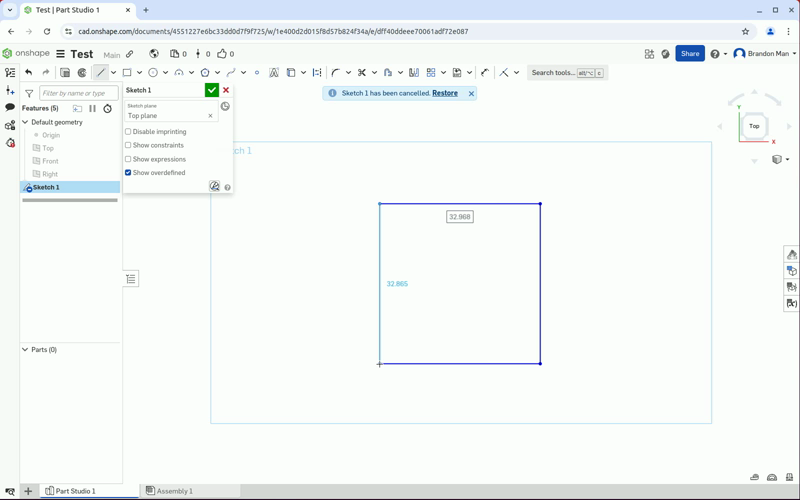
key_up(shift)
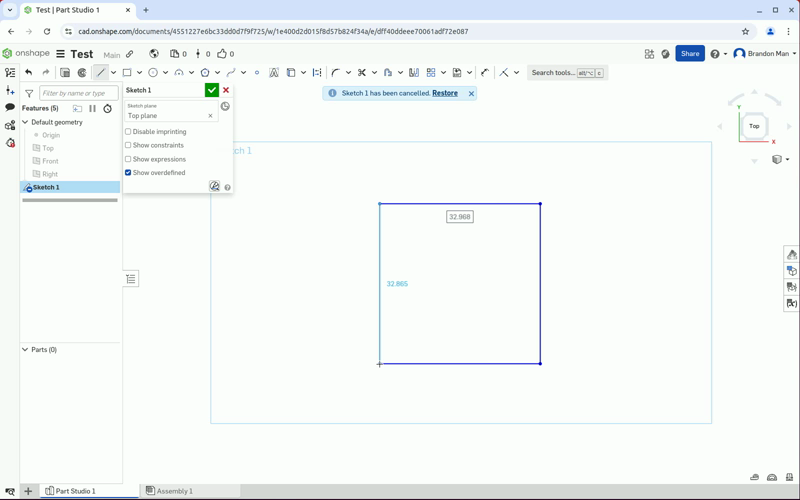
click(379, 363)
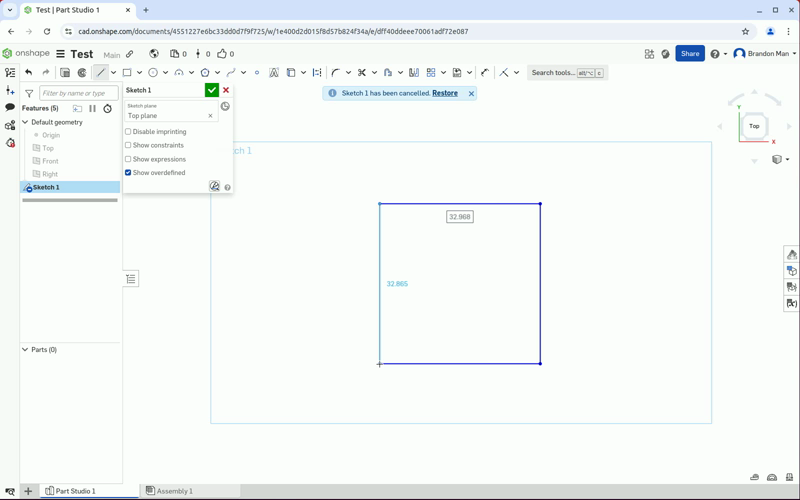
key(esc)
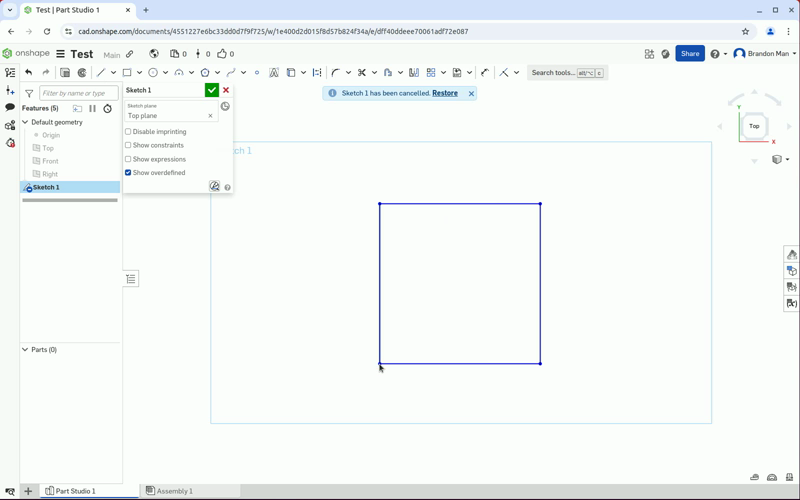
mouse_move(516, 325)
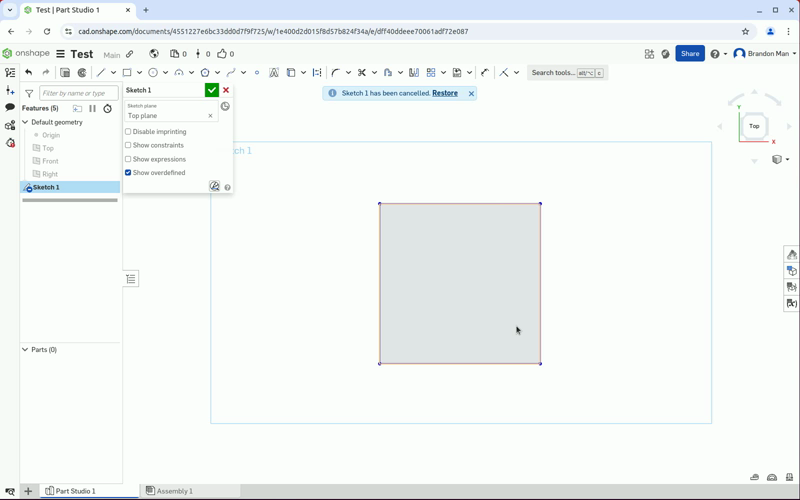
click(516, 325)
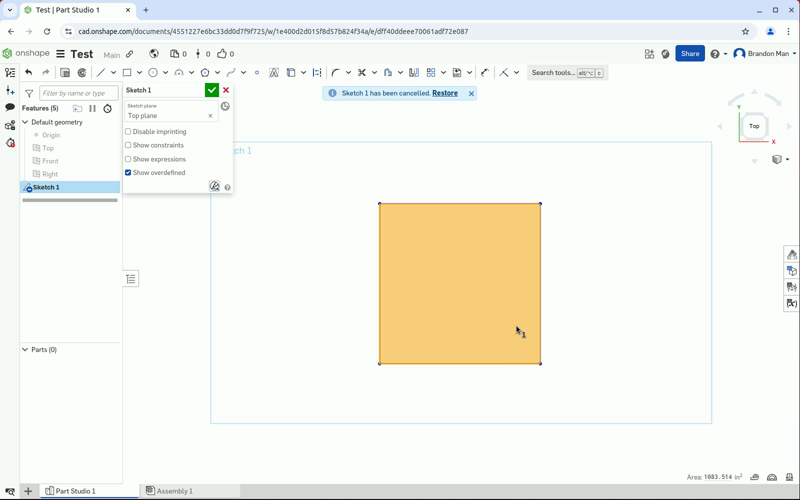
mouse_move(73, 352)
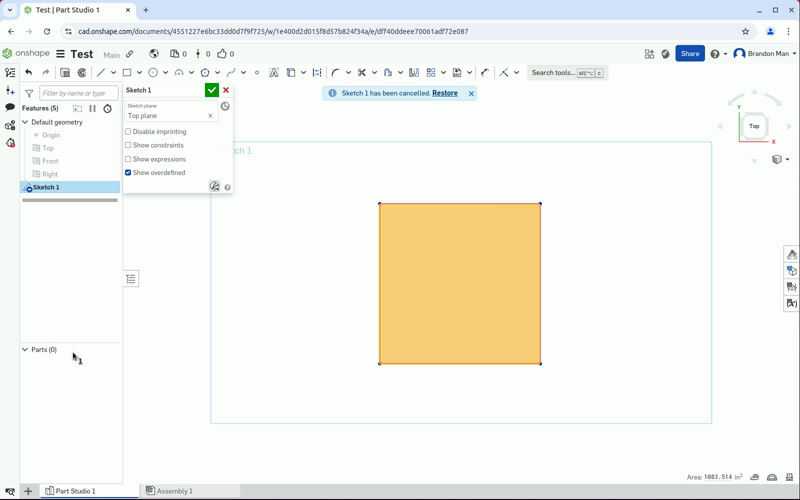
key(shift+y)
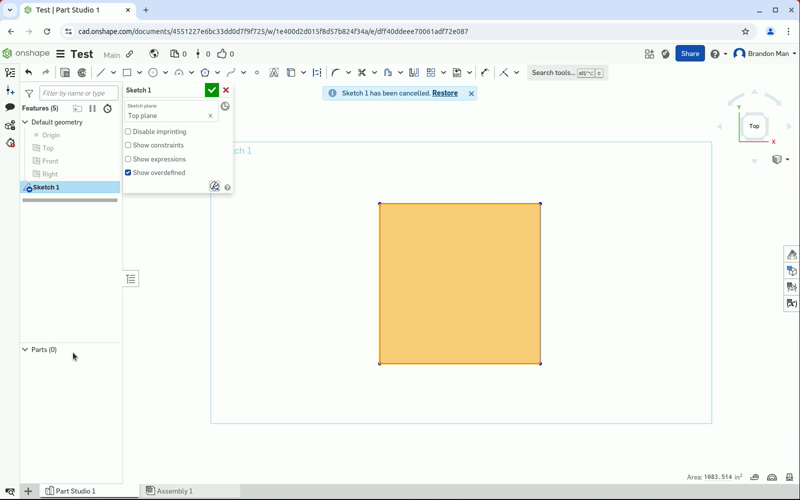
key(shift+e)
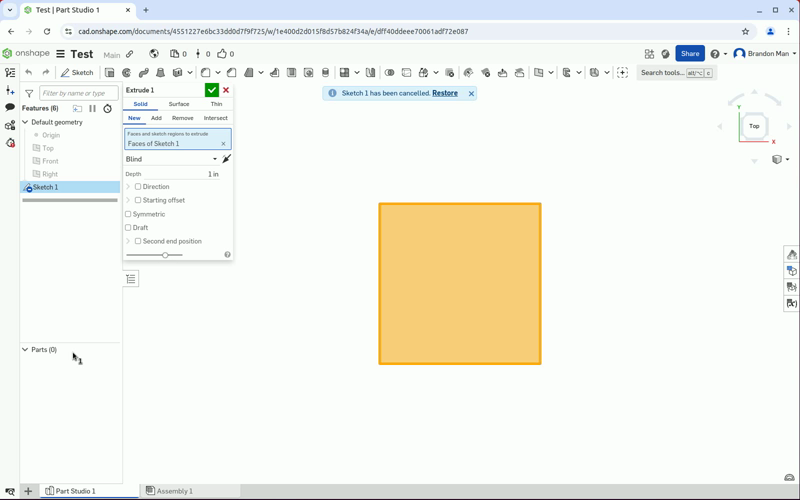
mouse_move(143, 106)
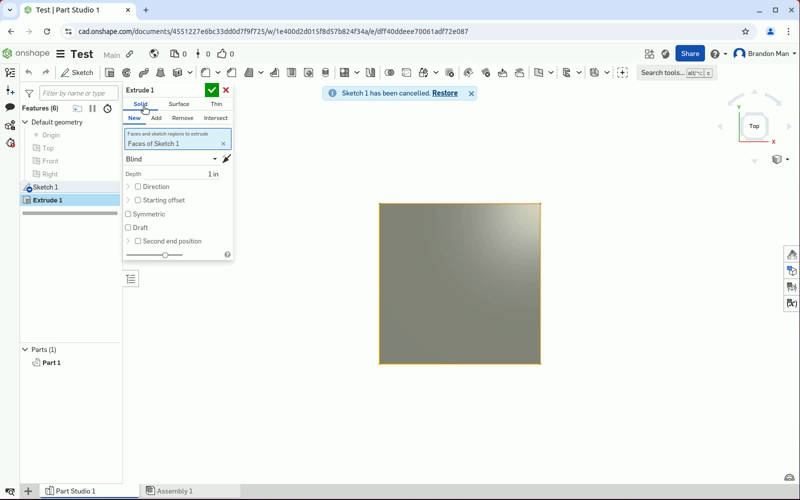
click(143, 106)
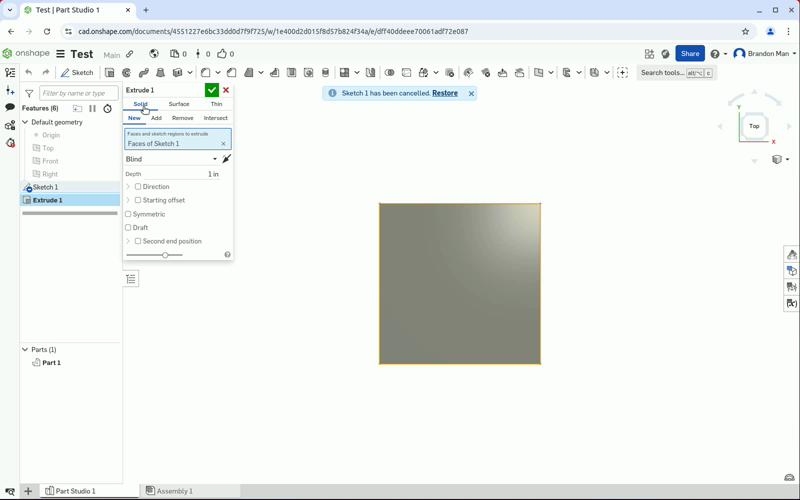
mouse_move(137, 120)
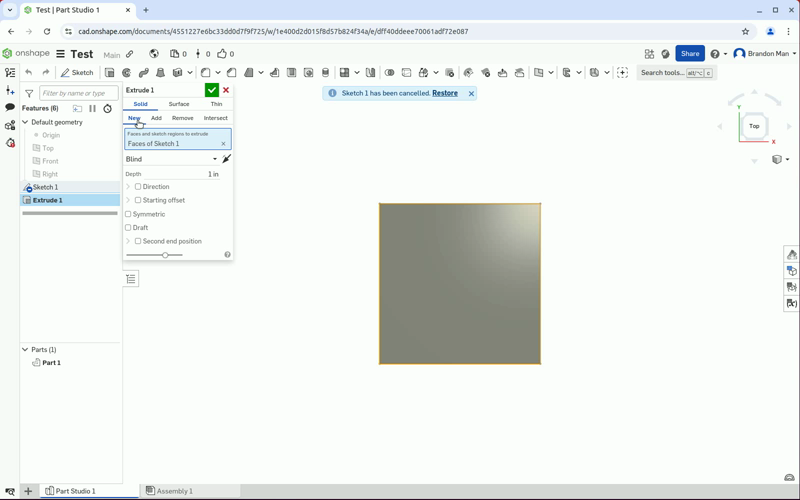
click(137, 120)
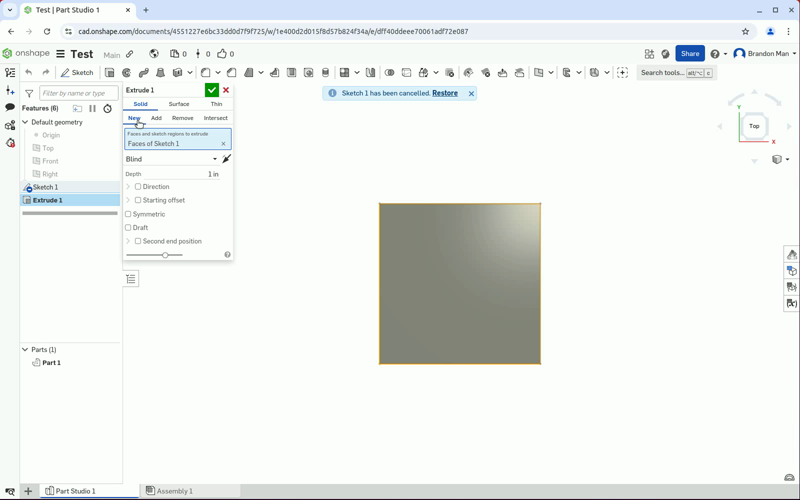
key(tab, 4)
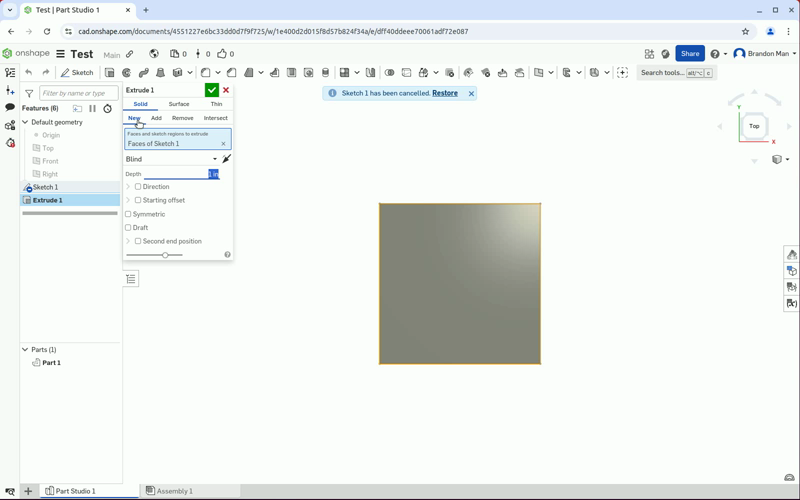
text(6.499)
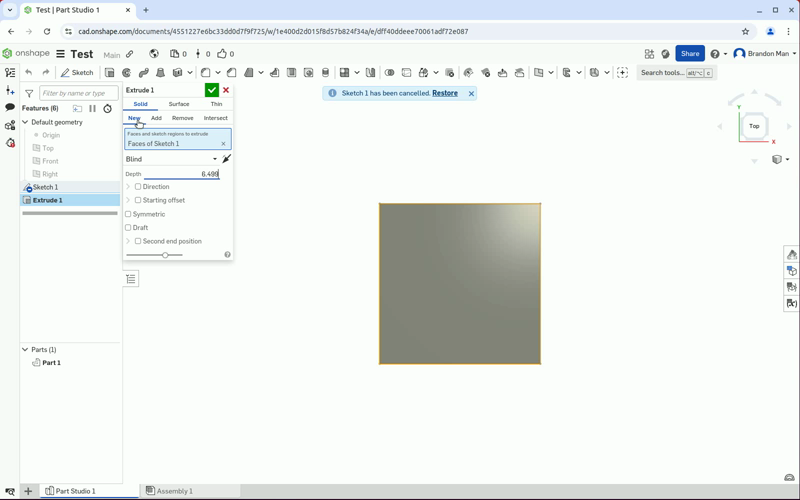
key(enter)
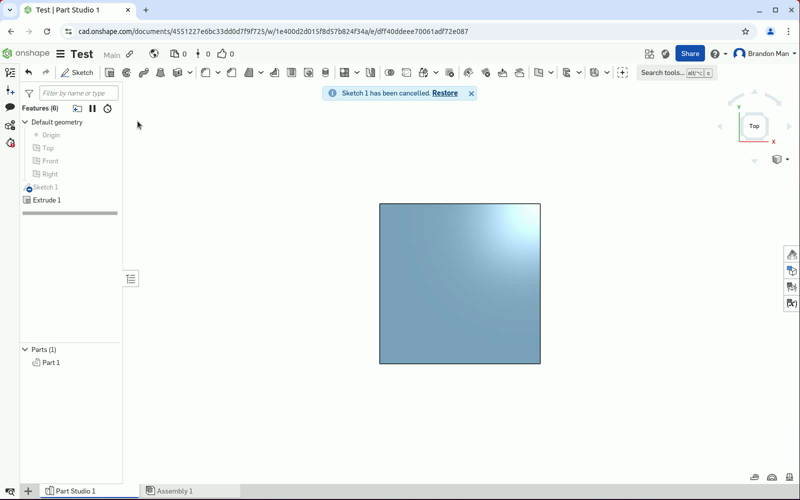
key(shift+h)
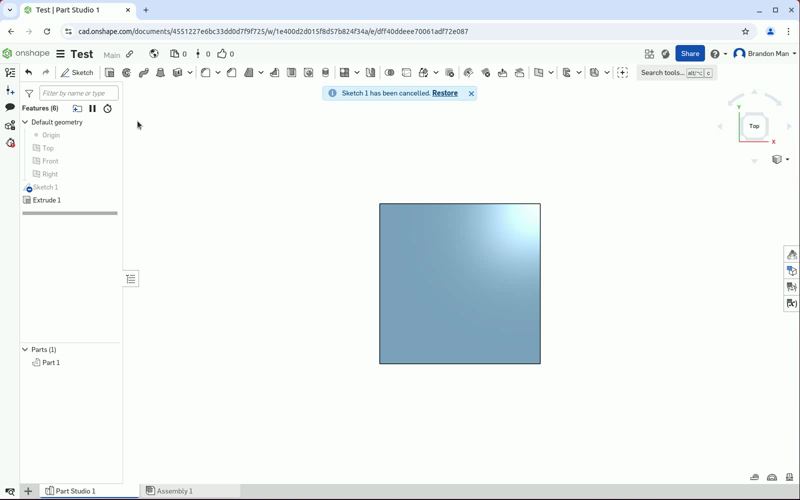
key(shift+h)
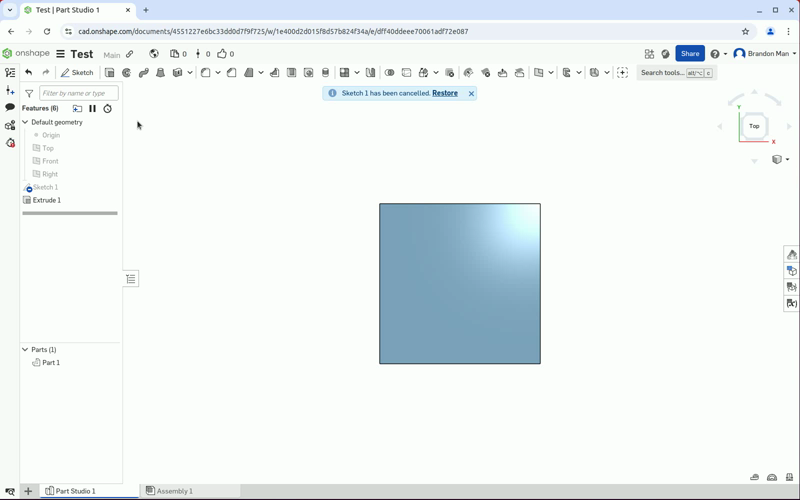
mouse_move(73, 189)
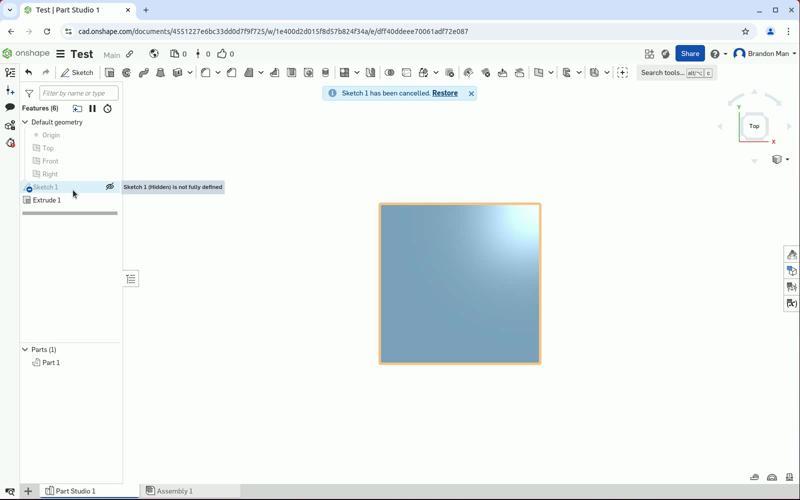
click(73, 189)
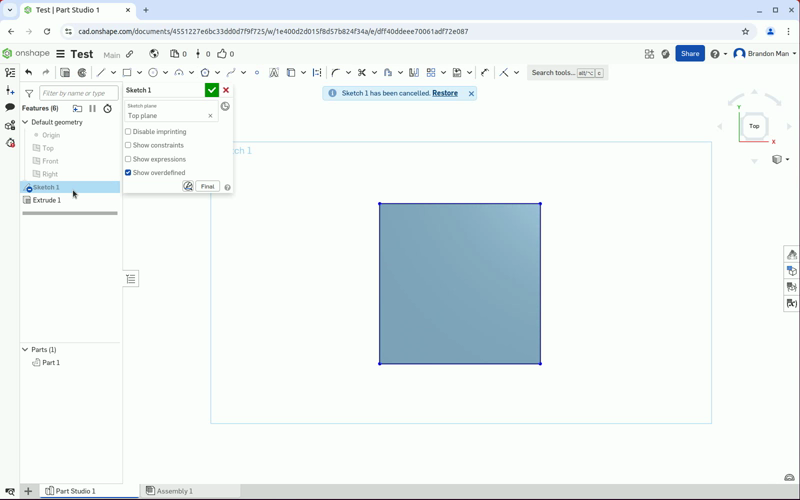
mouse_move(229, 92)
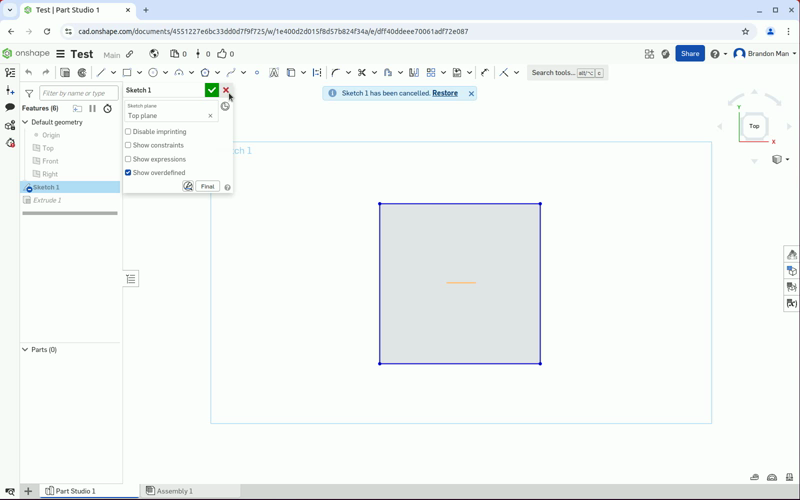
click(229, 92)
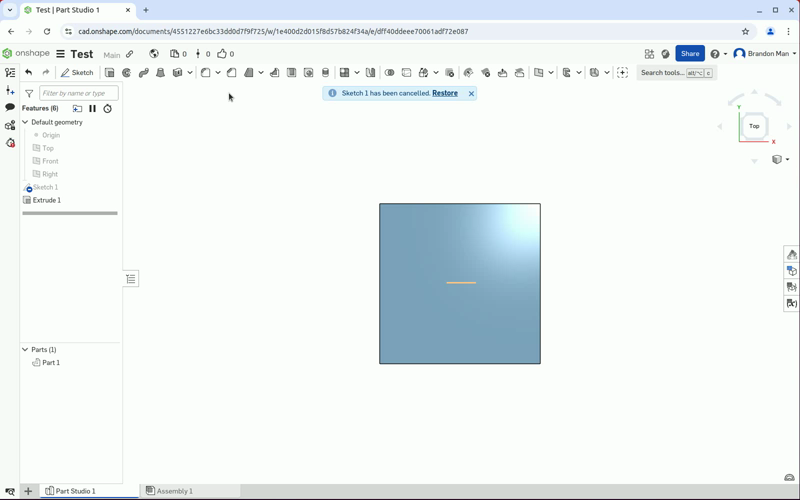
mouse_move(541, 75)
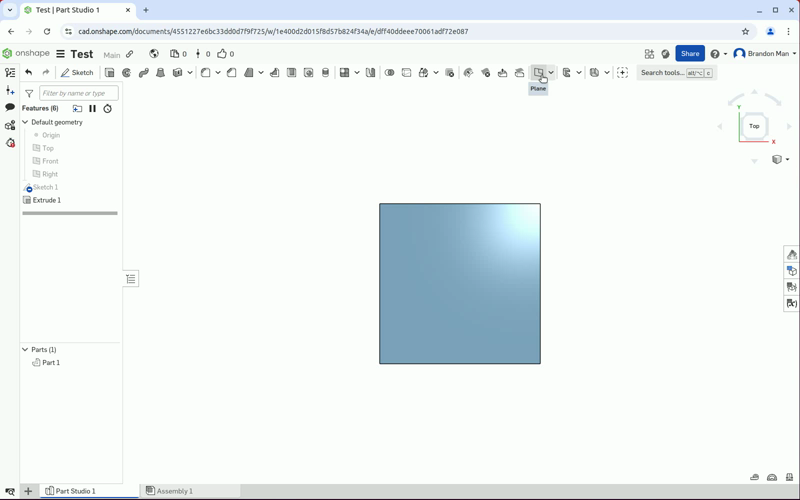
click(541, 75)
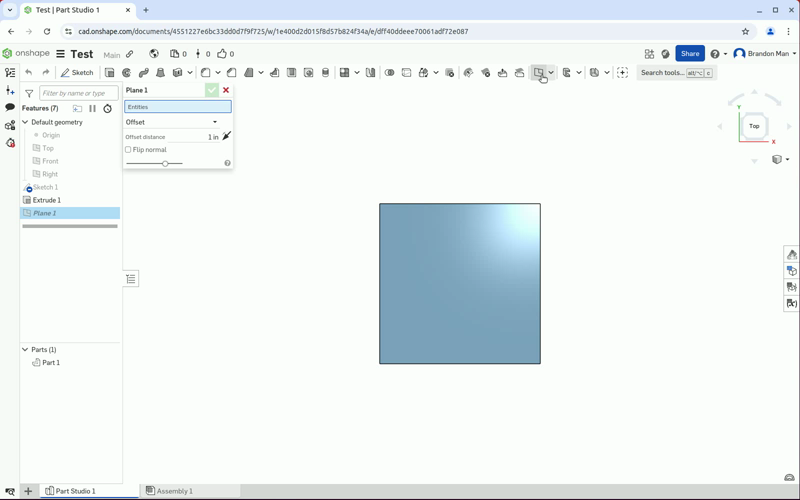
mouse_move(73, 150)
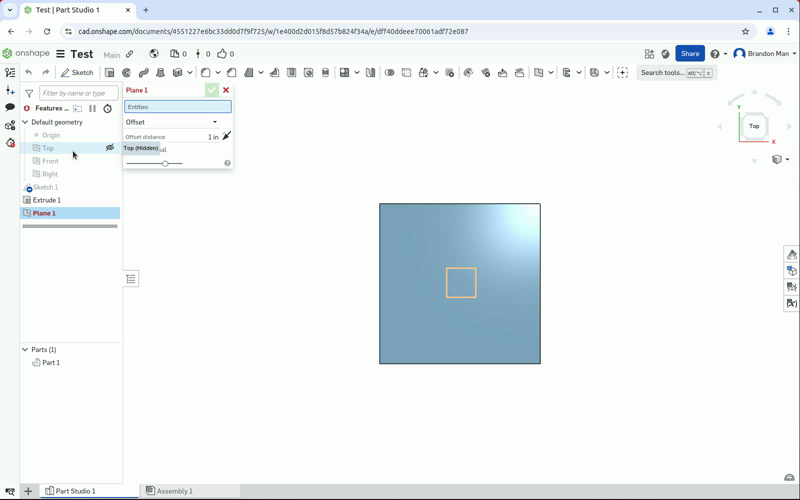
click(73, 150)
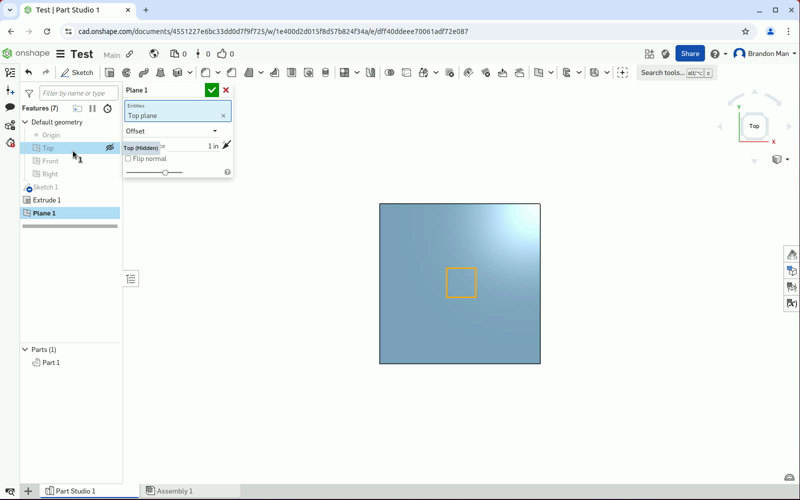
key(tab, 2)
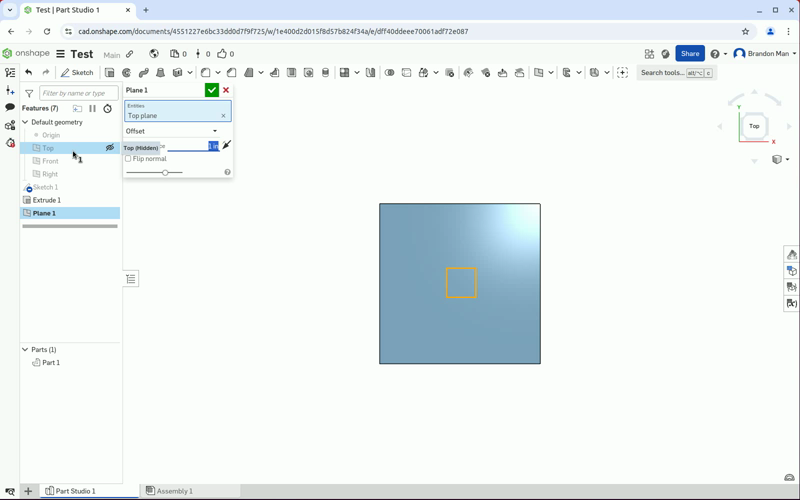
text(6.501)
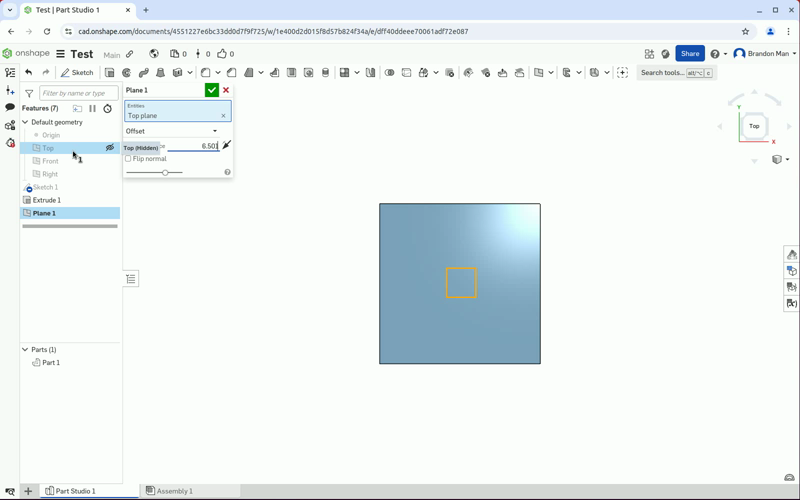
key(enter, 2)
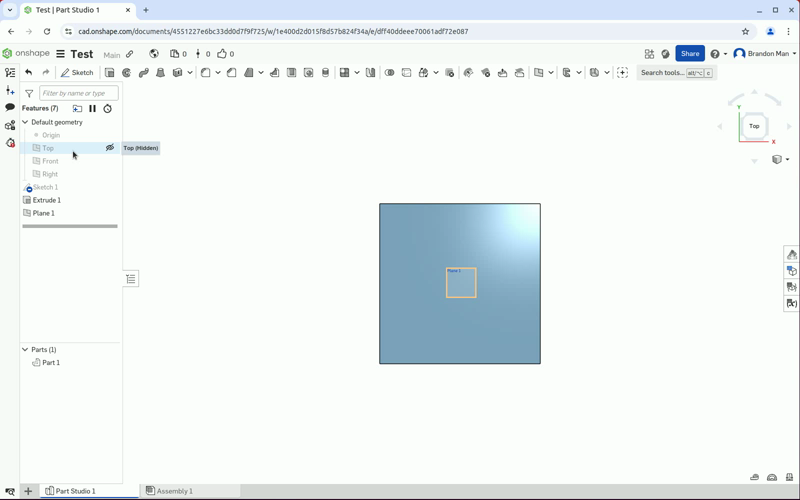
key(shift+s)
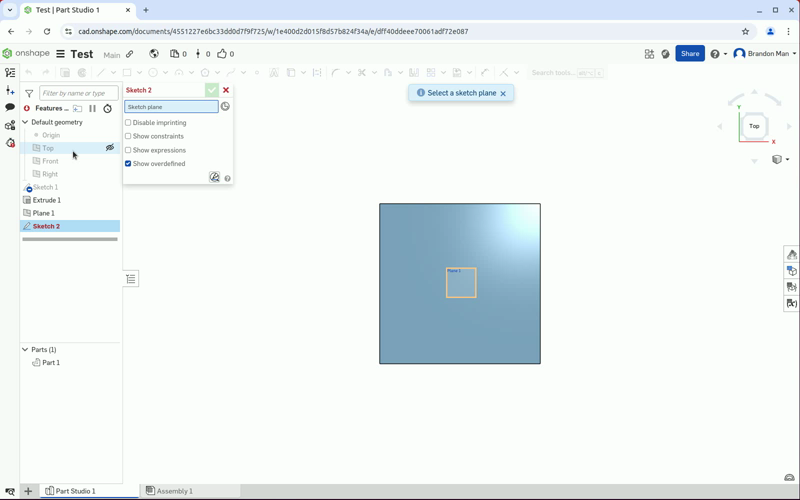
mouse_move(73, 215)
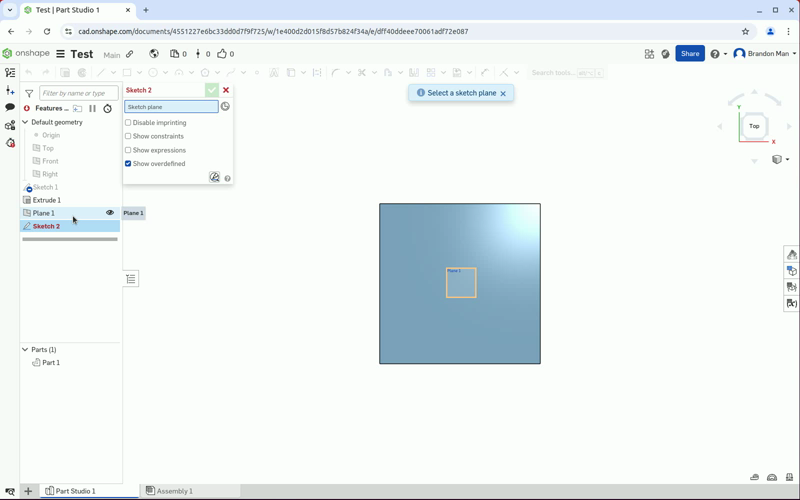
click(73, 215)
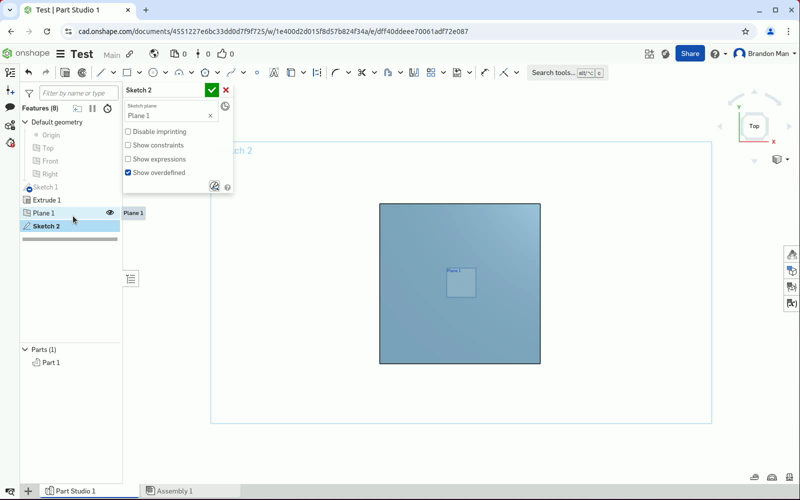
mouse_move(73, 352)
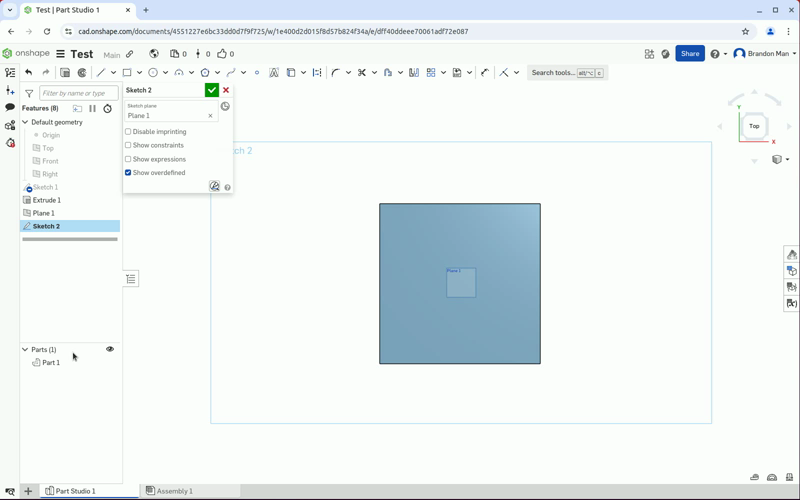
key(y)
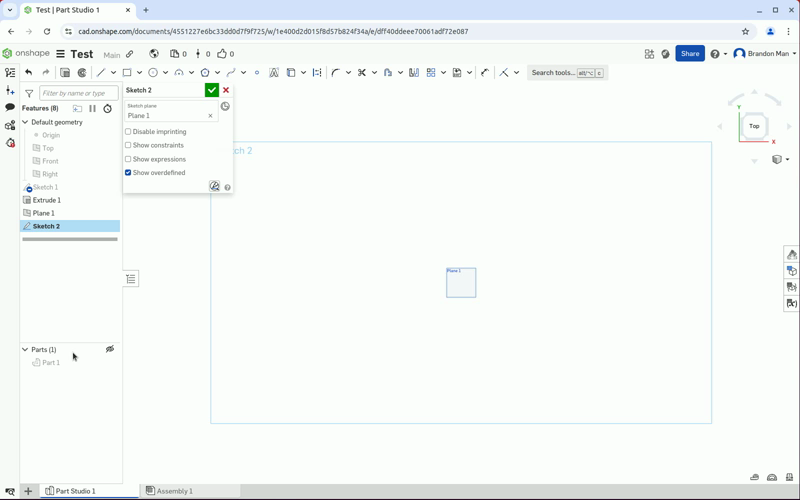
key(c)
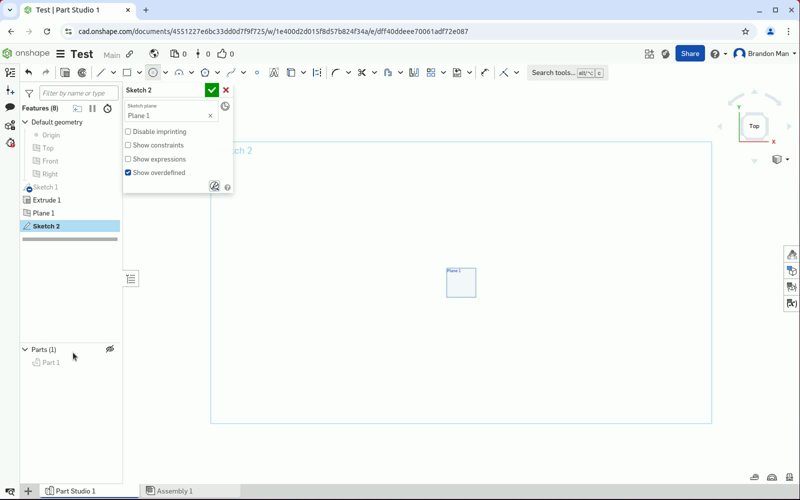
key_down(shift)
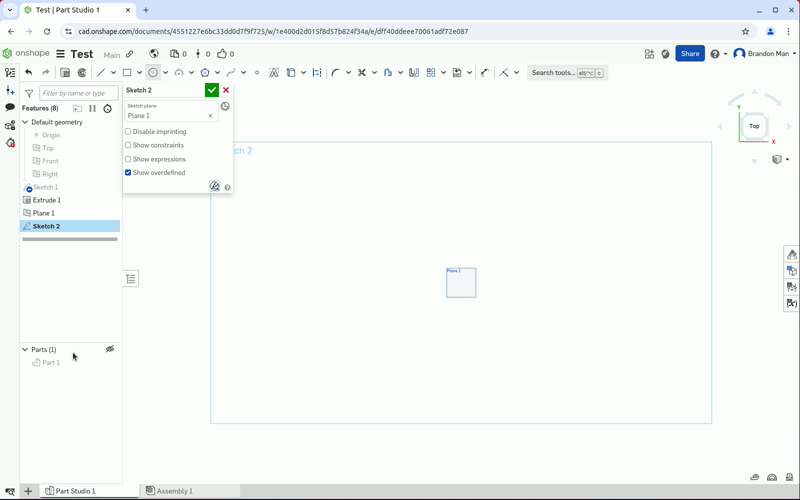
mouse_move(461, 282)
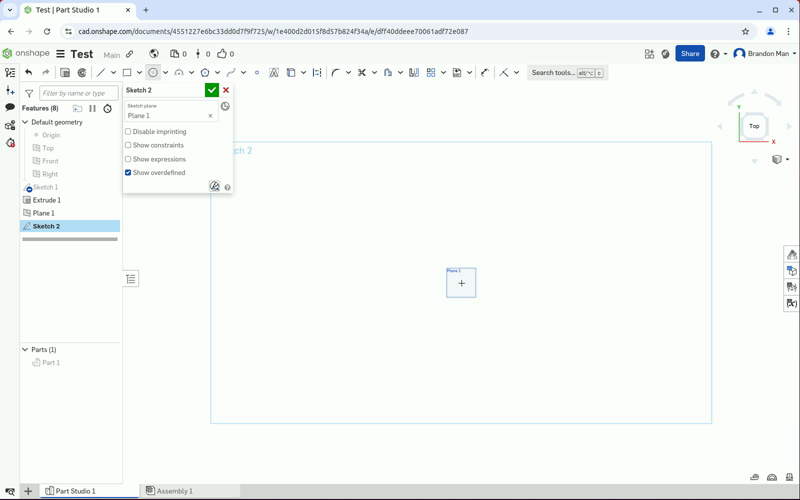
click(461, 282)
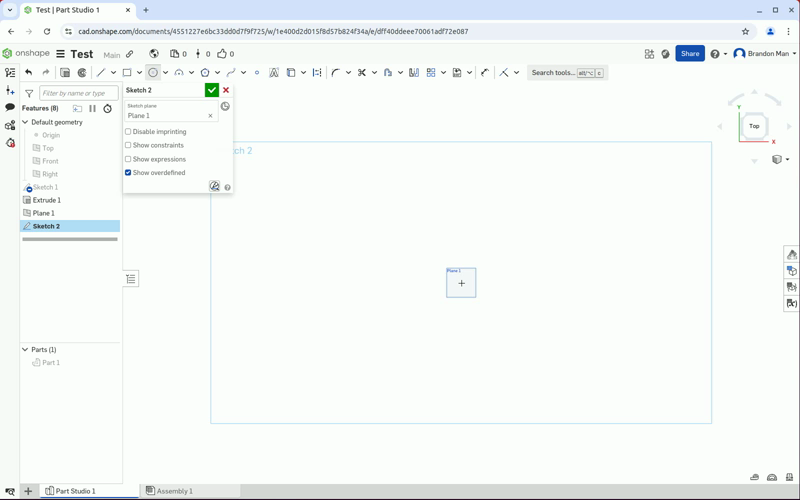
key_up(shift)
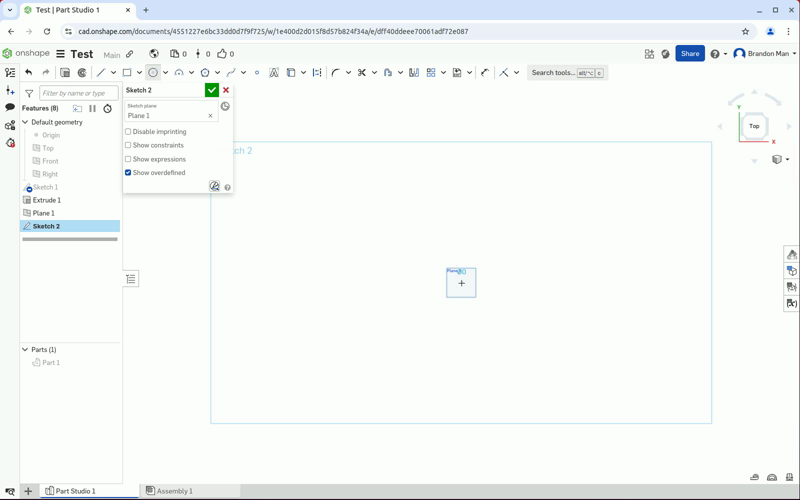
mouse_move(531, 282)
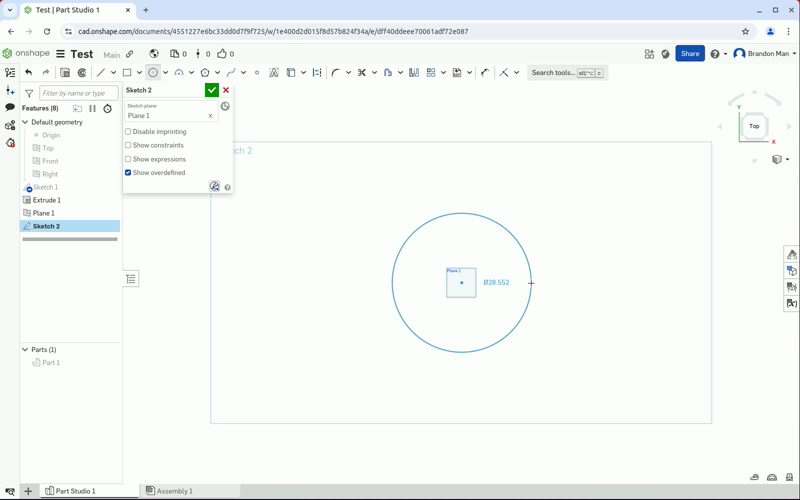
click(531, 282)
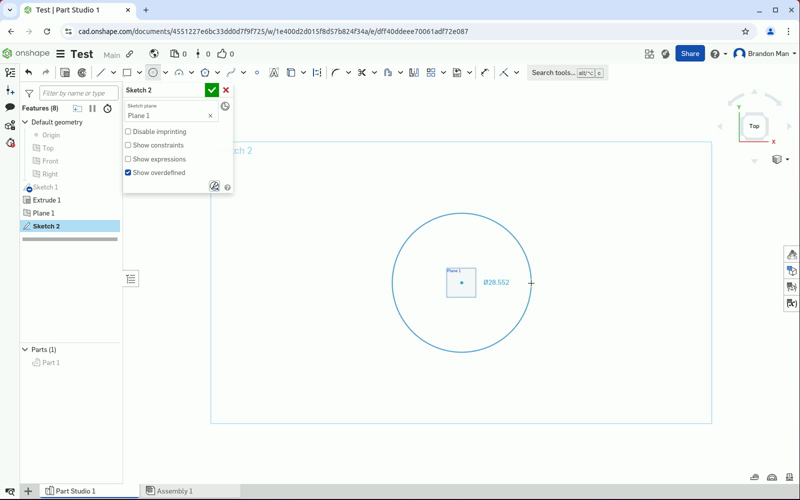
key(esc)
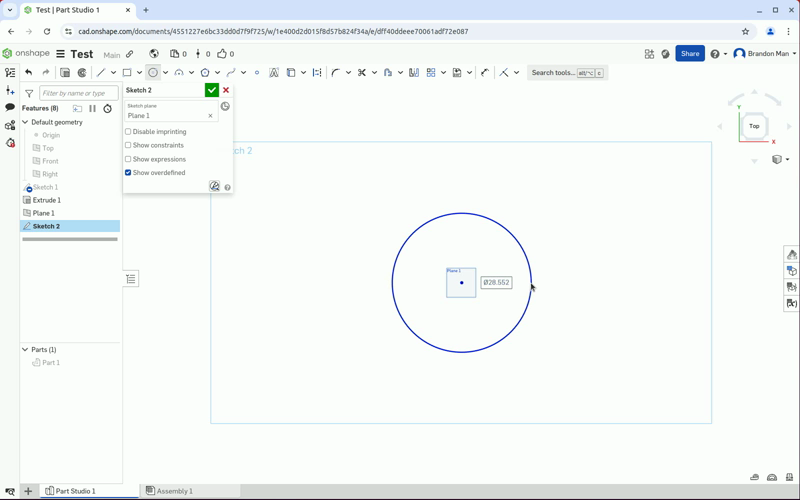
mouse_move(513, 277)
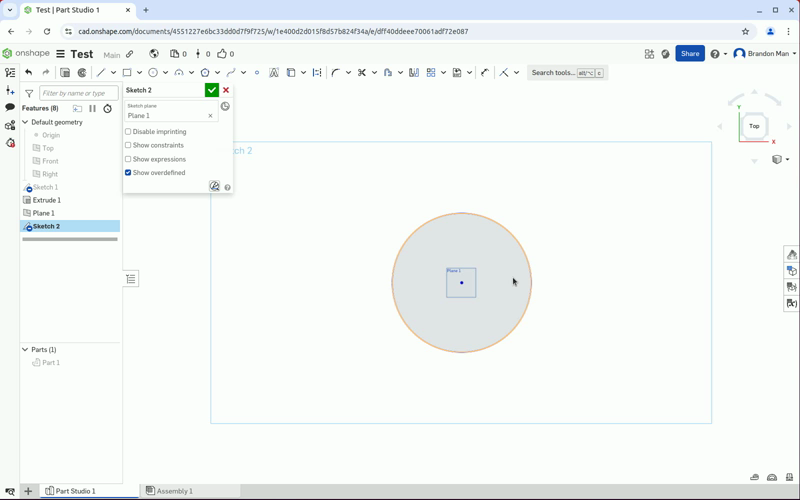
click(513, 277)
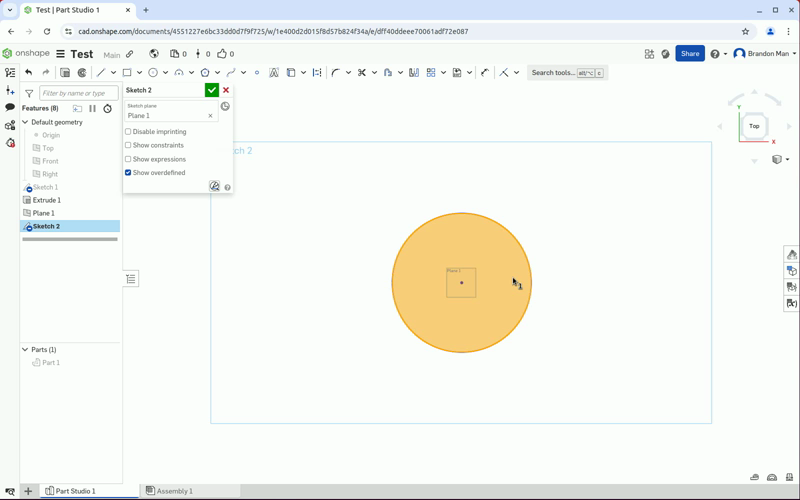
mouse_move(73, 352)
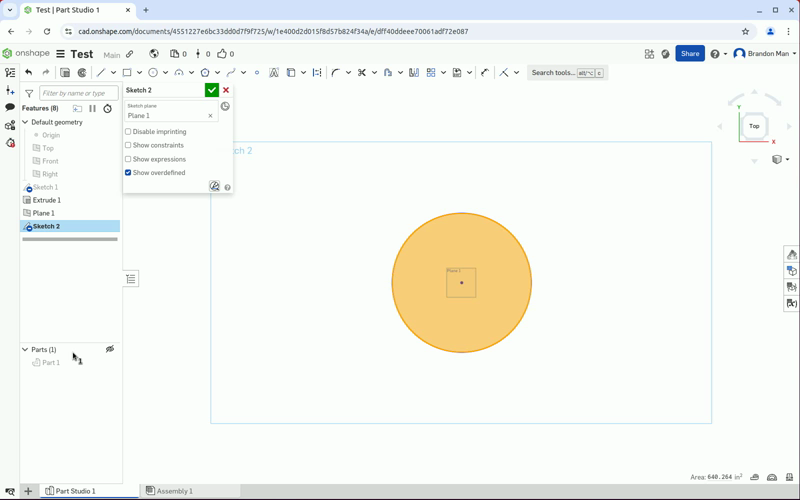
key(shift+y)
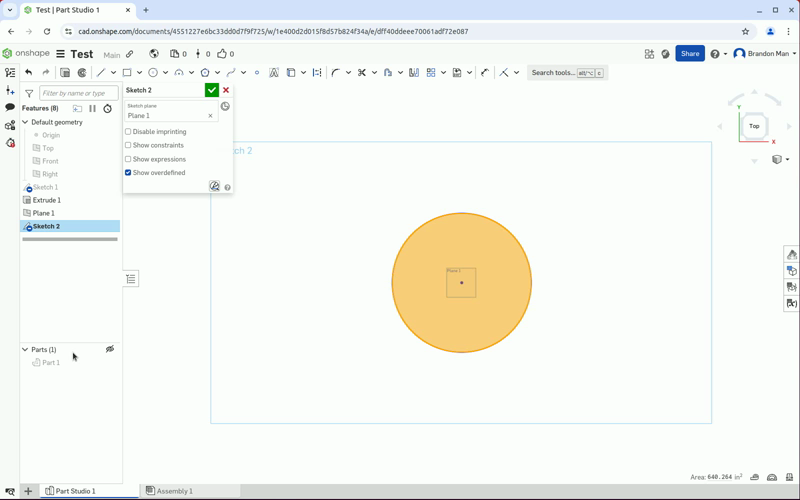
key(shift+e)
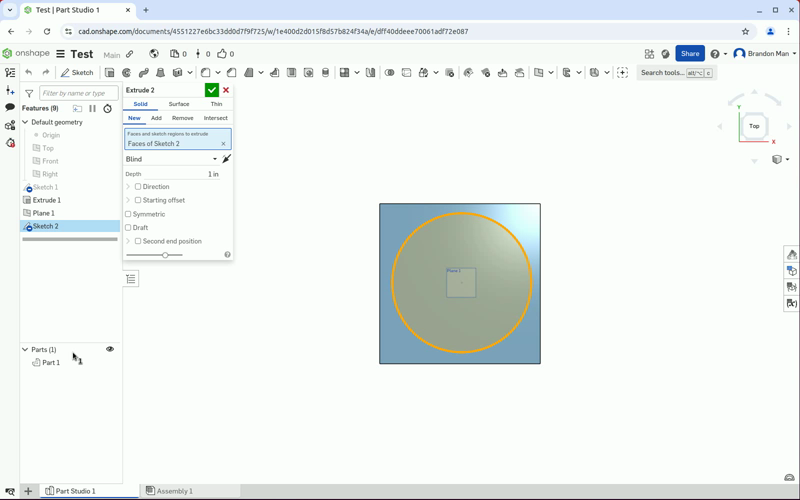
mouse_move(143, 106)
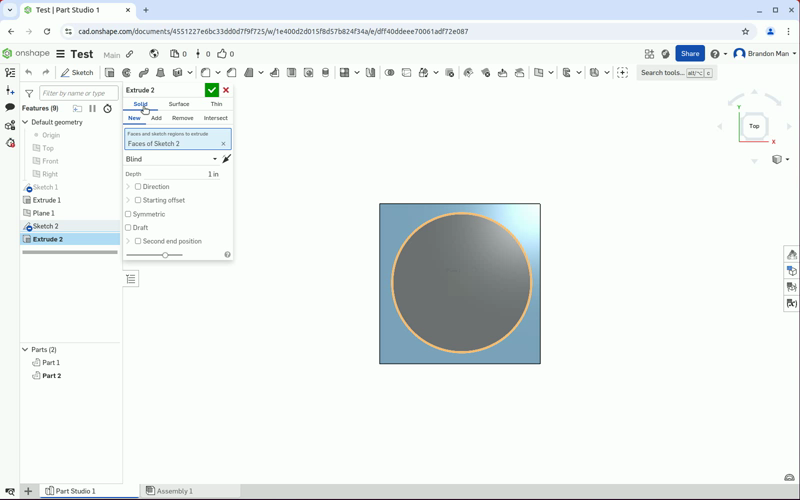
click(143, 106)
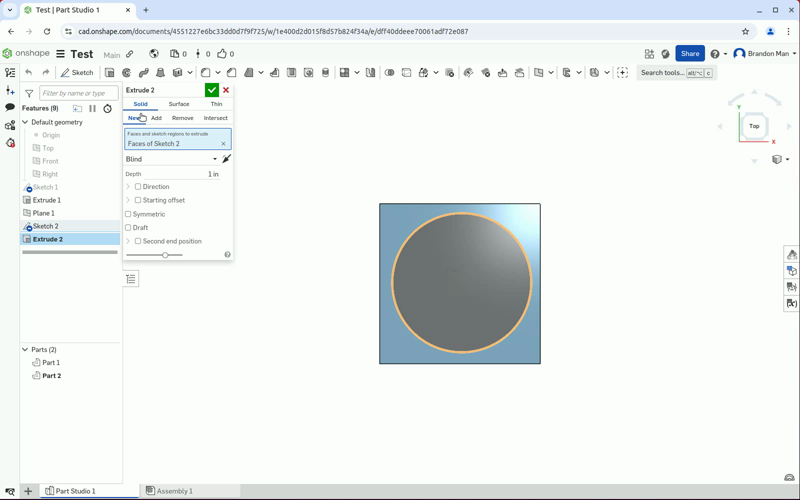
mouse_move(137, 120)
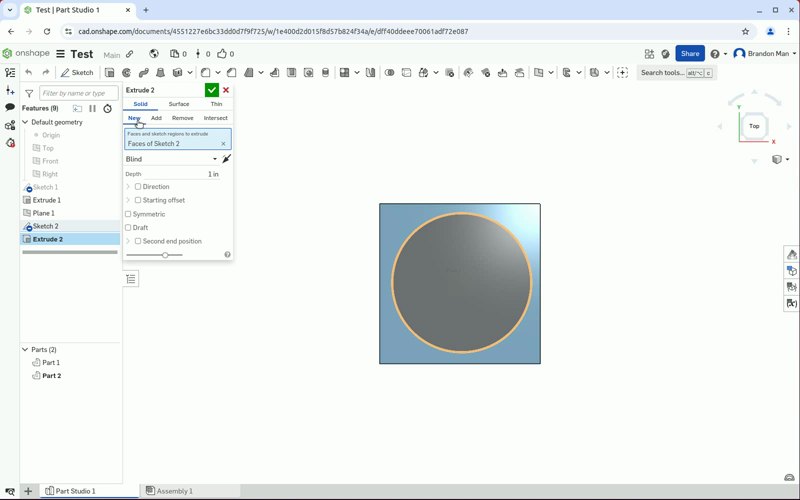
click(137, 120)
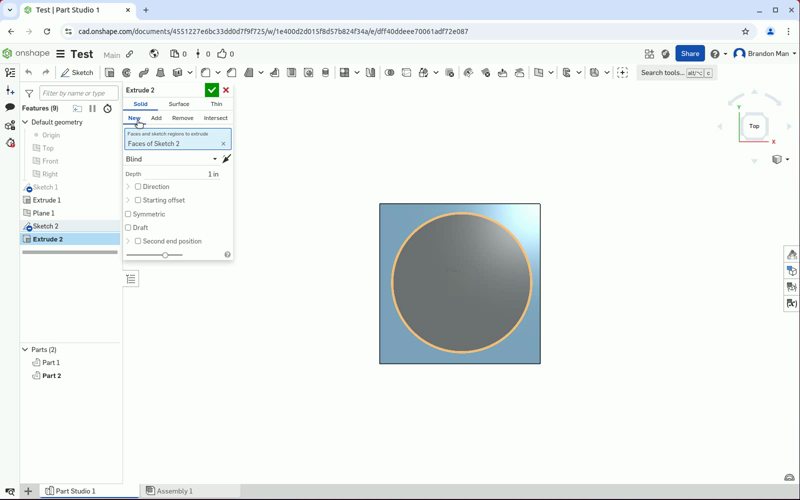
key(tab, 4)
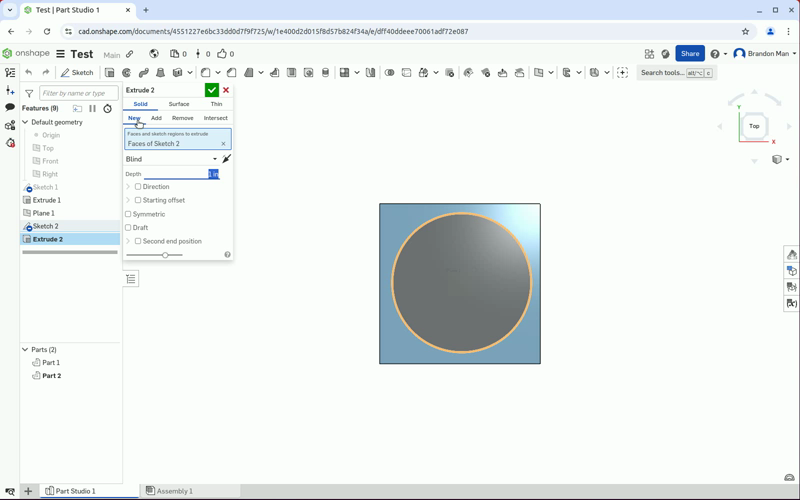
text(16.609)
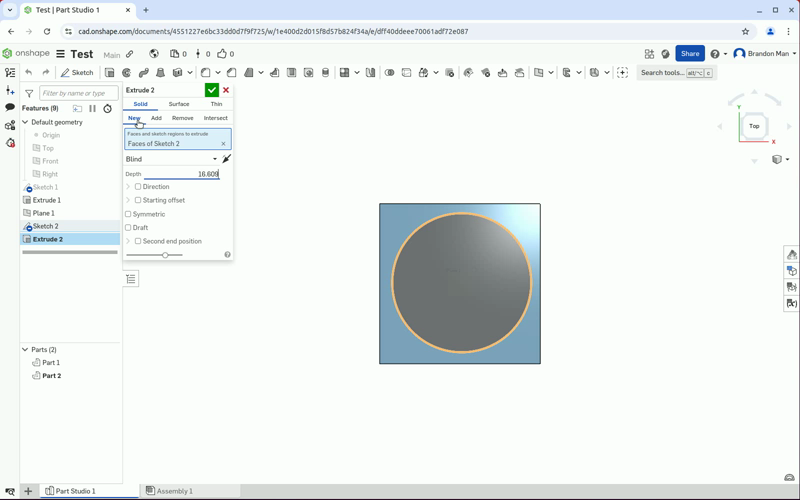
key(enter)
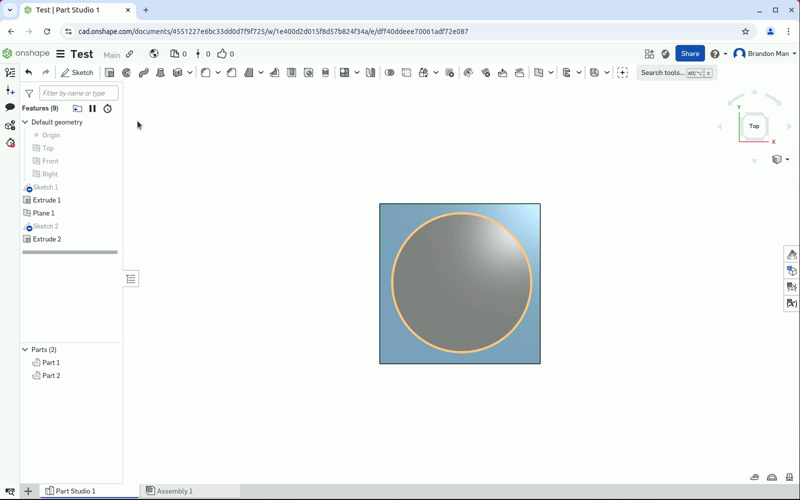
key(shift+h)
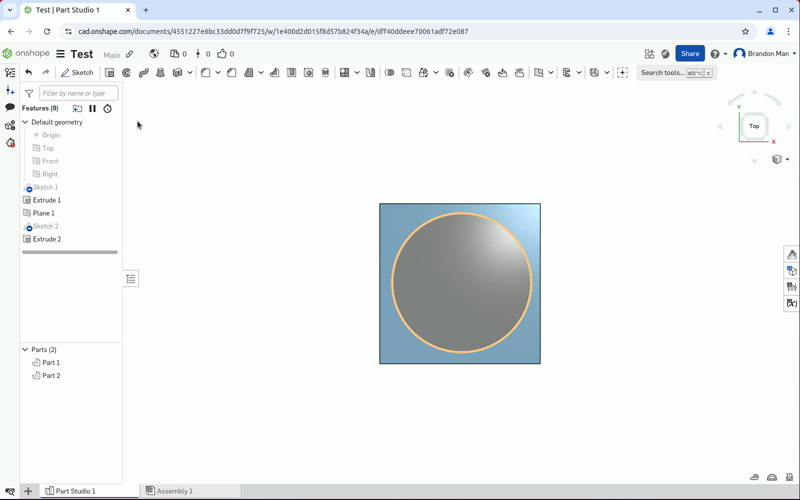
key(shift+h)
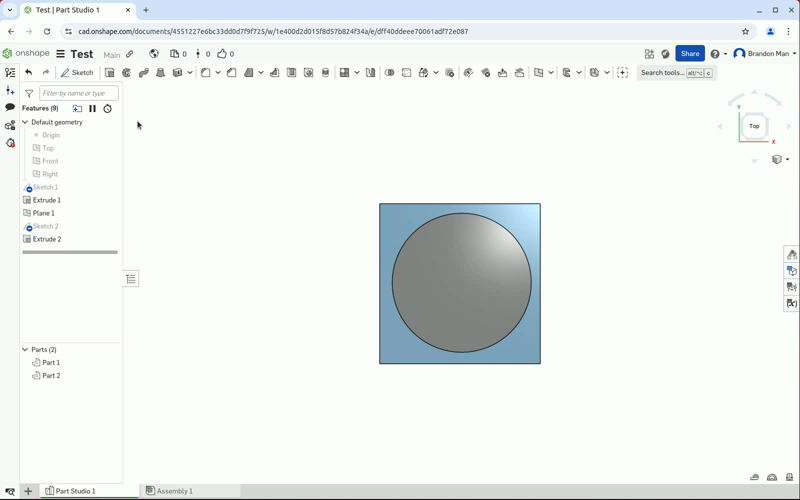
mouse_move(73, 189)
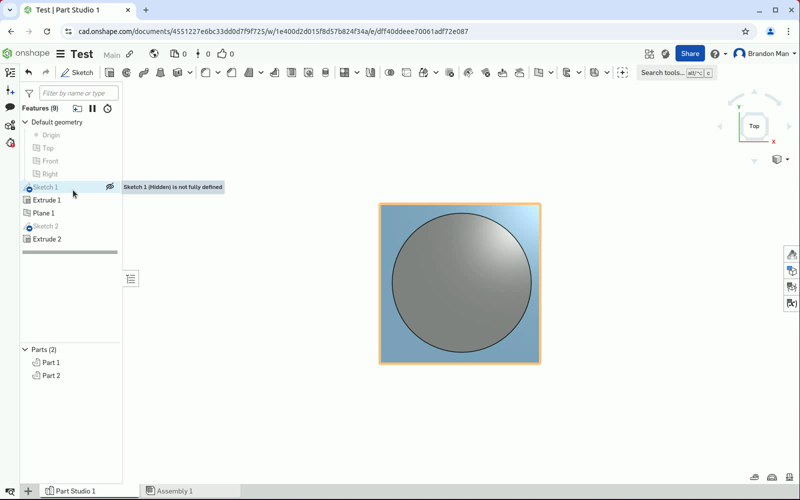
click(73, 189)
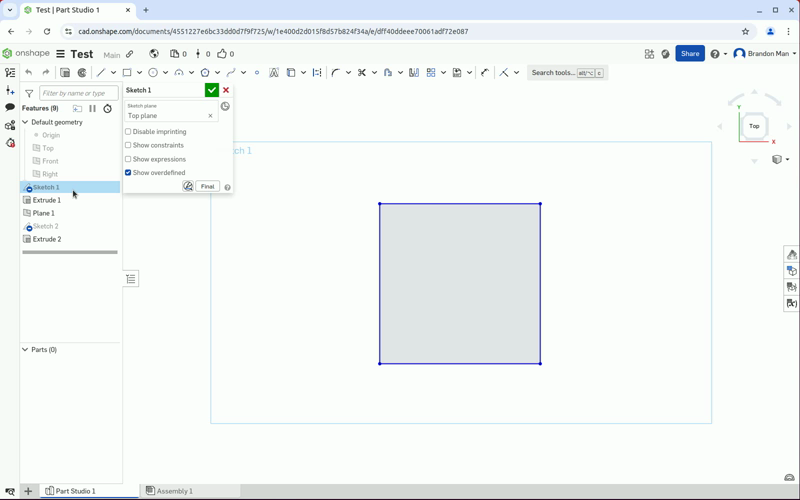
mouse_move(229, 92)
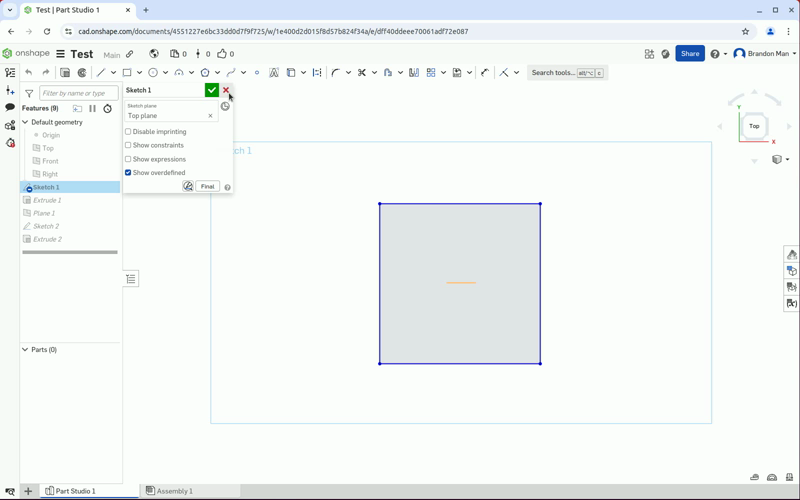
click(229, 92)
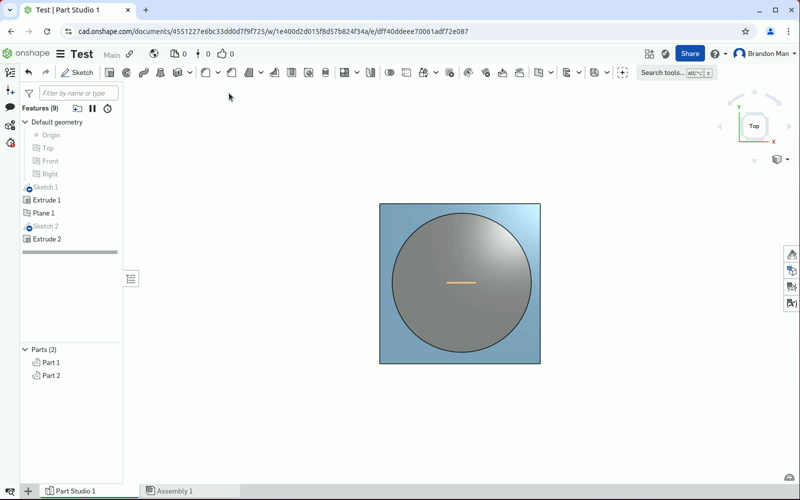
mouse_move(541, 75)
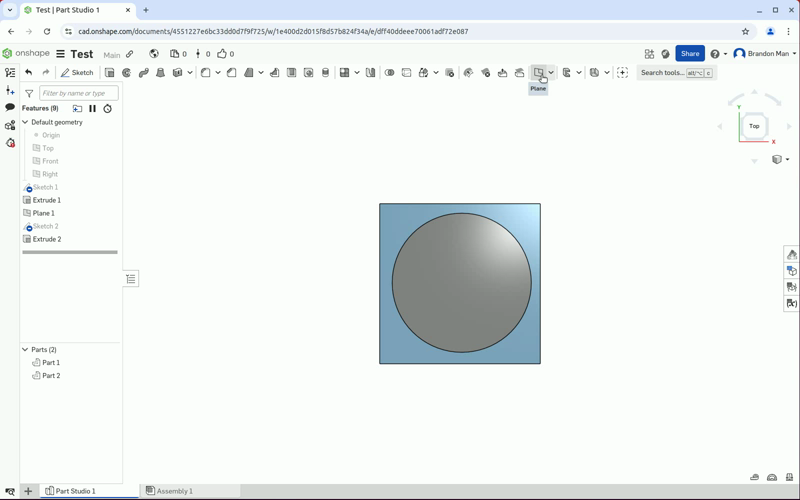
click(541, 75)
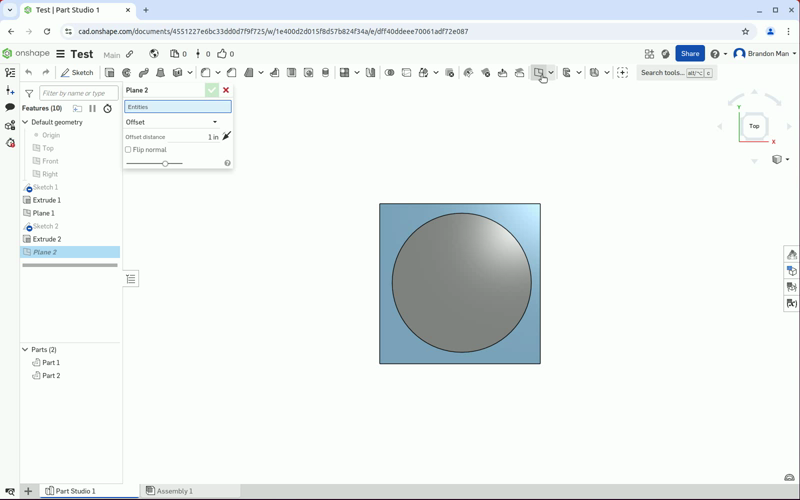
mouse_move(73, 150)
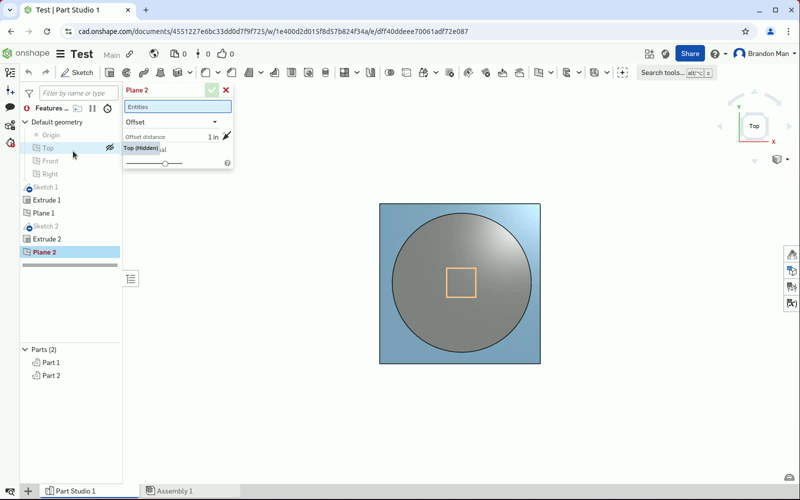
click(73, 150)
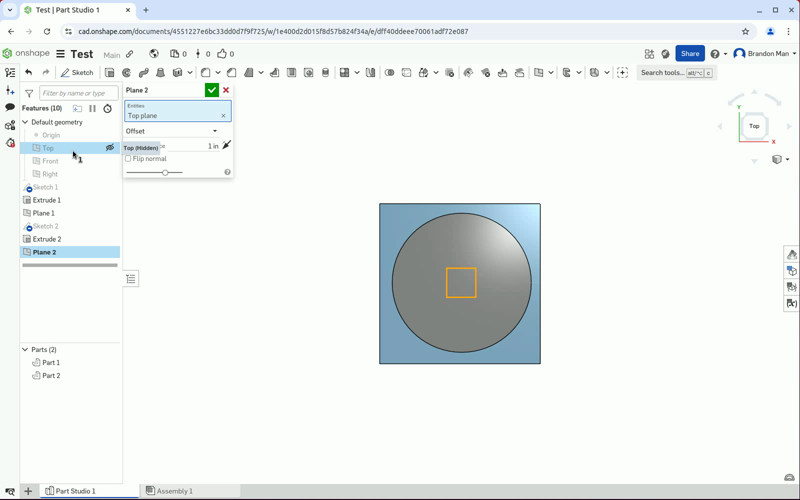
key(tab, 2)
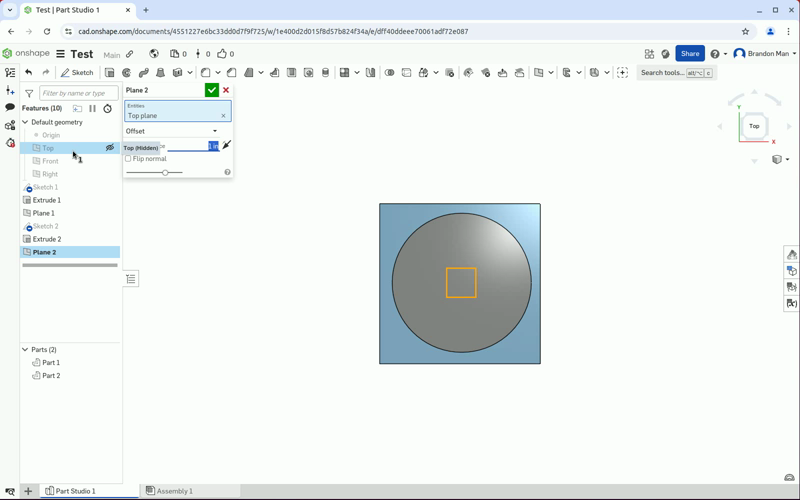
text(23.108)
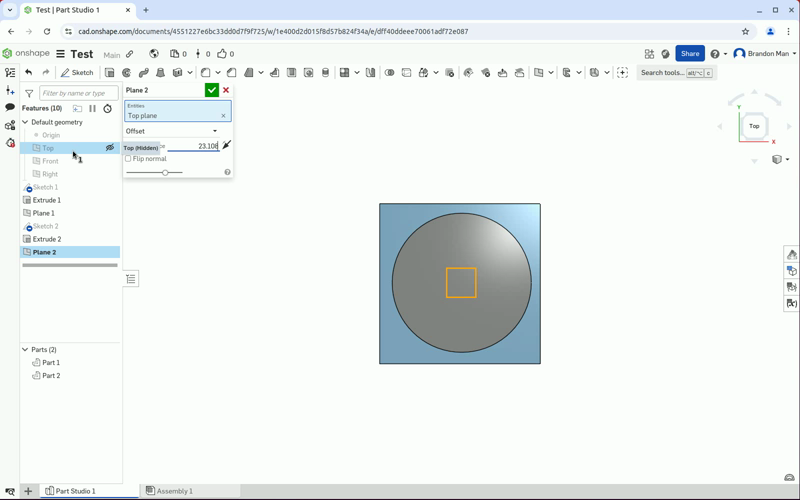
key(enter, 2)
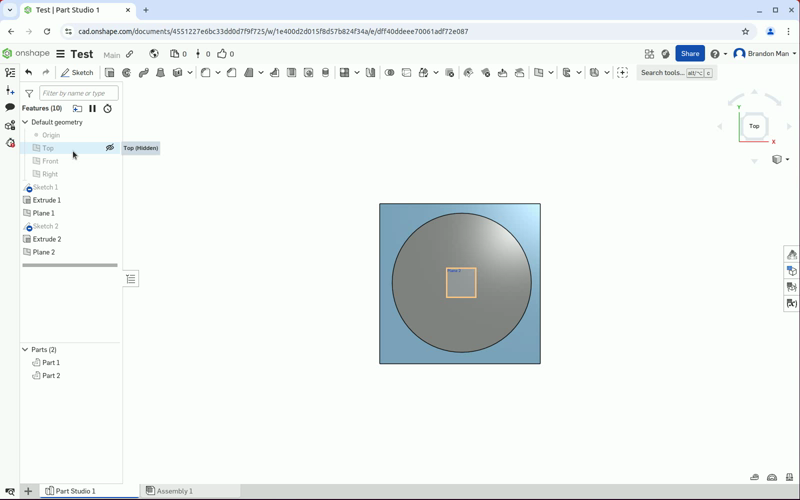
key(shift+s)
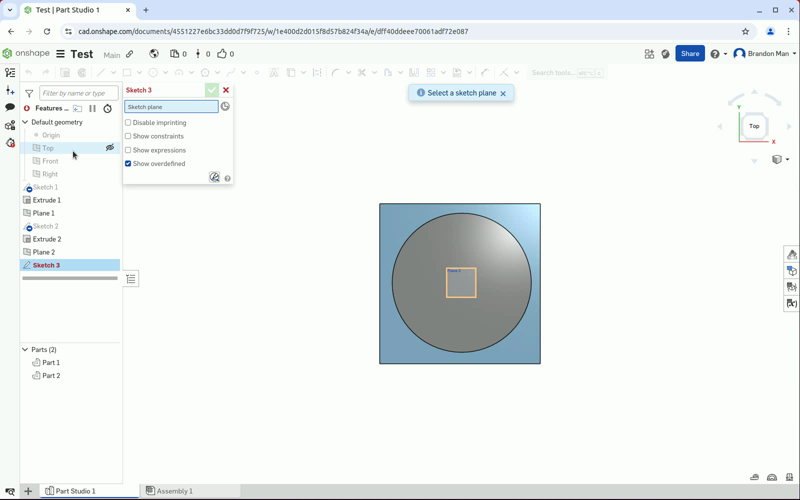
mouse_move(73, 254)
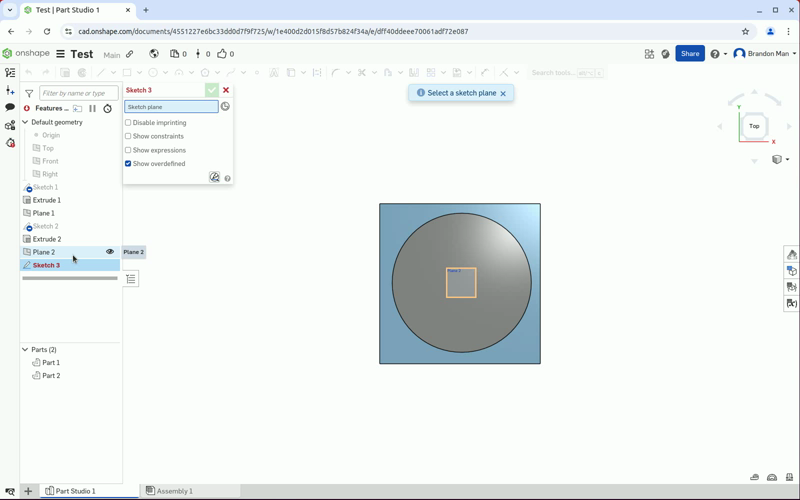
click(73, 254)
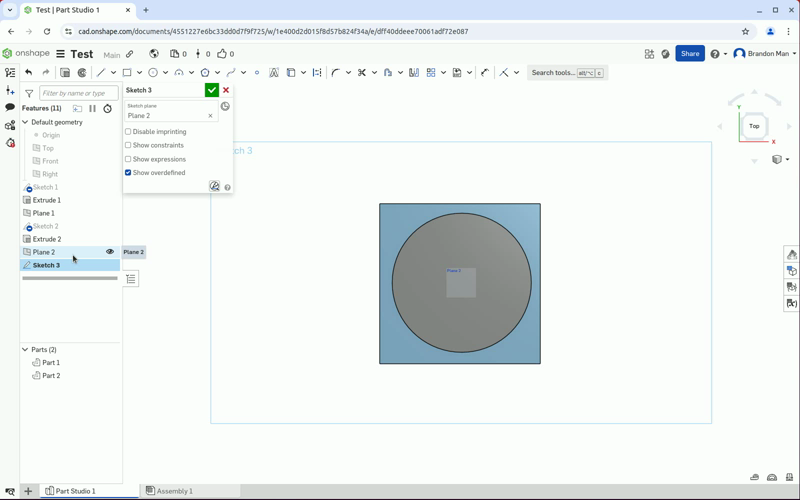
mouse_move(73, 352)
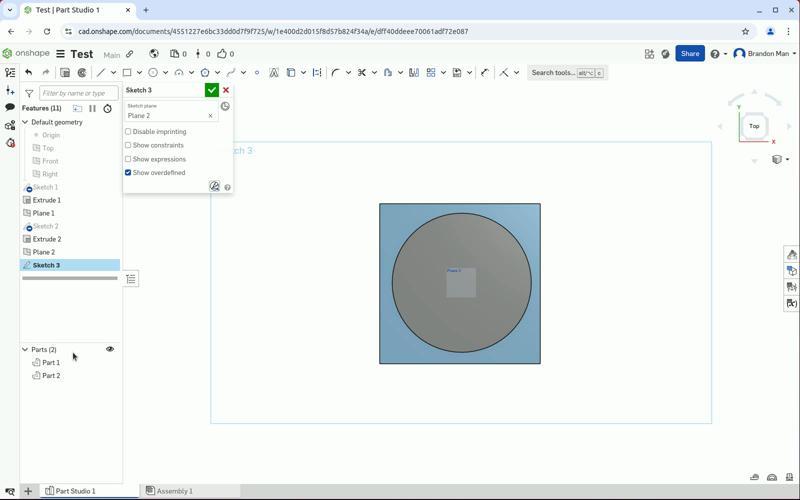
key(y)
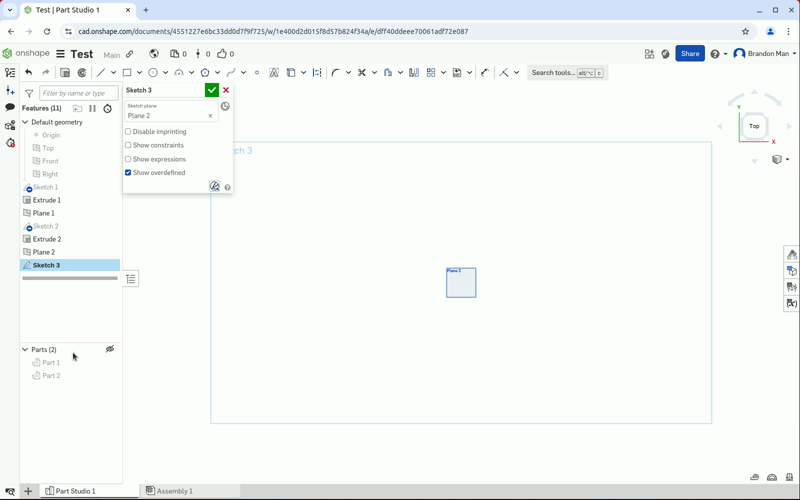
key(c)
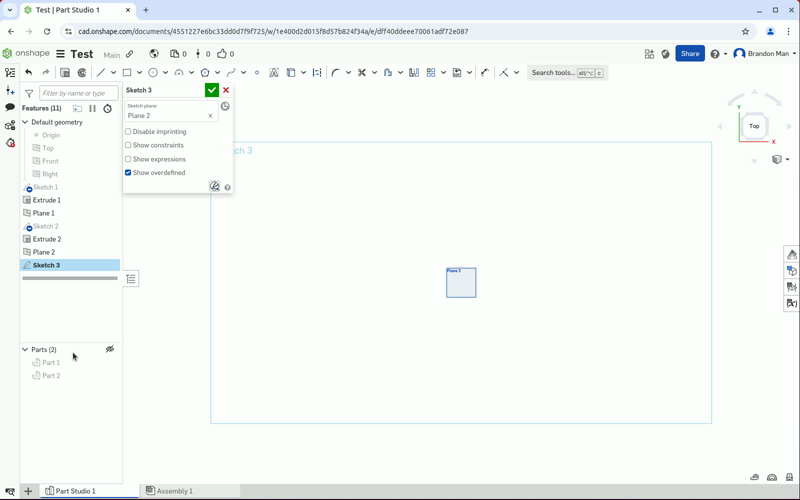
key_down(shift)
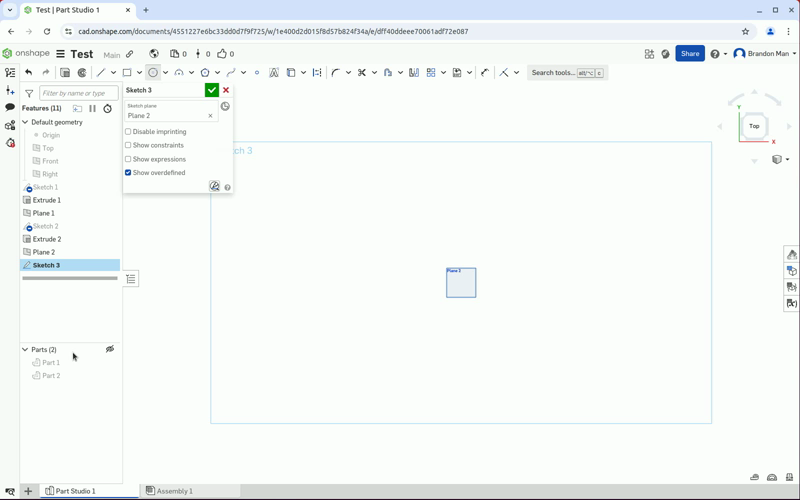
mouse_move(461, 282)
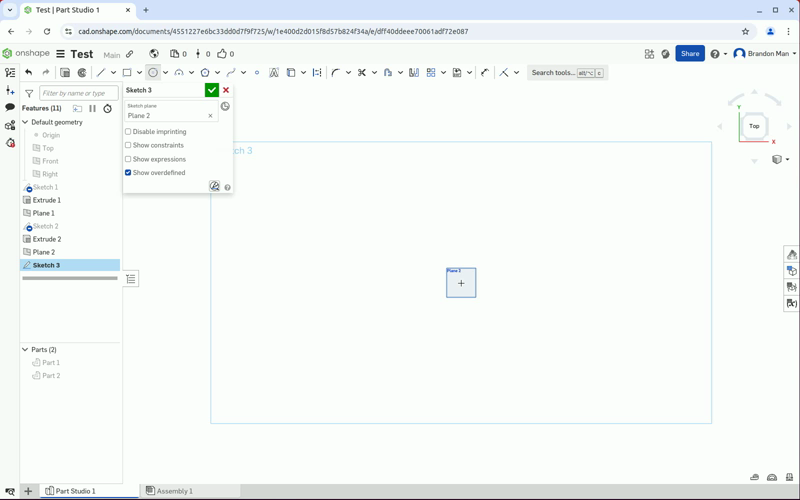
click(461, 282)
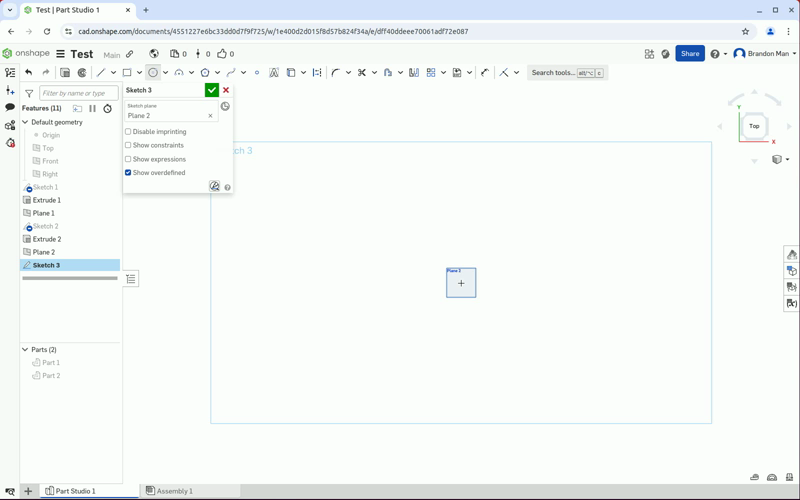
key_up(shift)
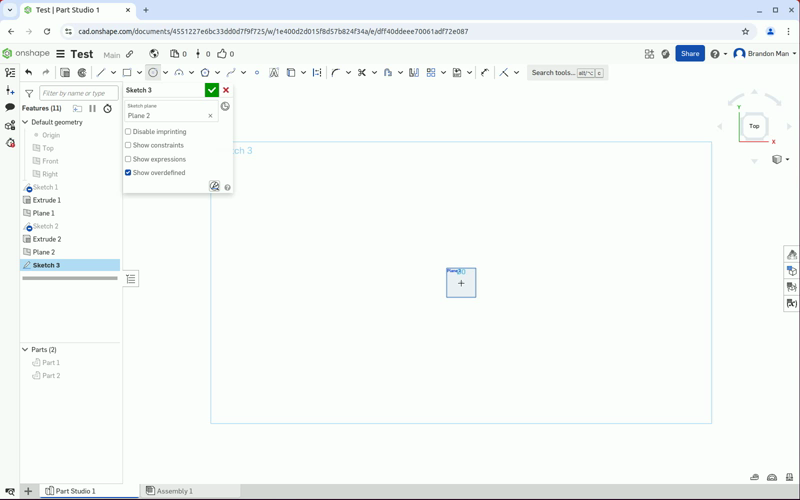
mouse_move(510, 282)
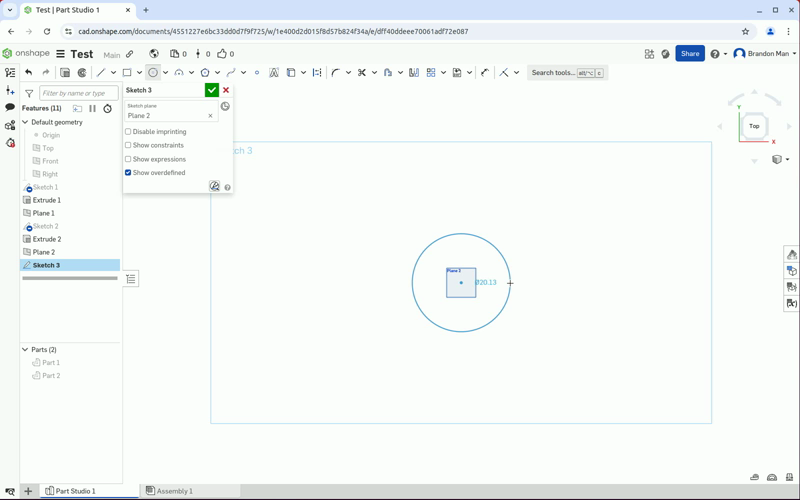
click(510, 282)
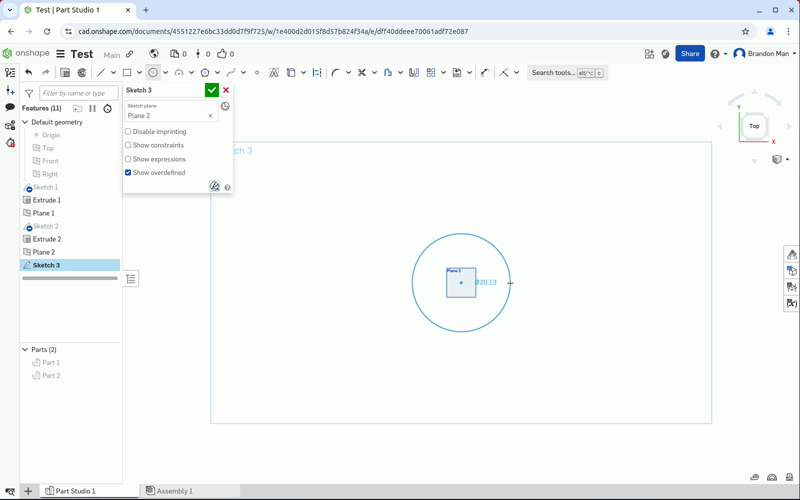
key(esc)
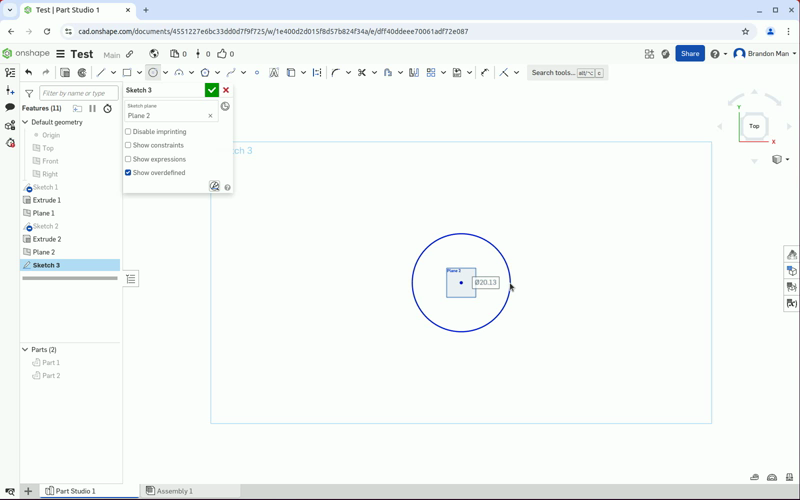
mouse_move(444, 303)
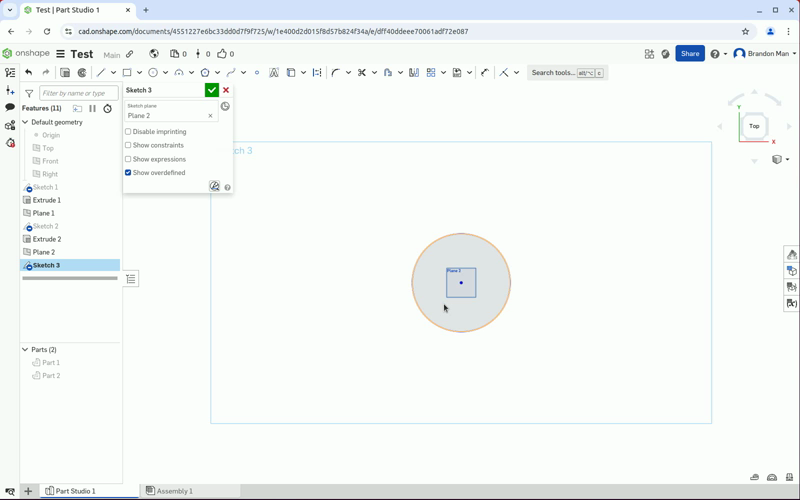
click(444, 303)
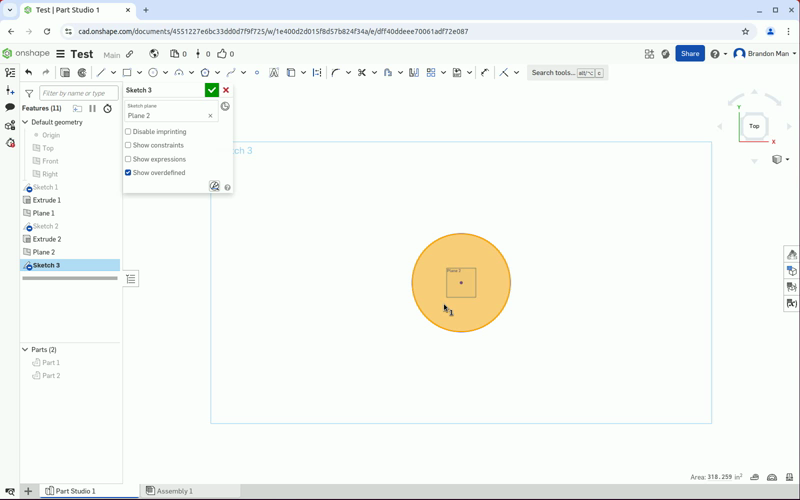
mouse_move(73, 352)
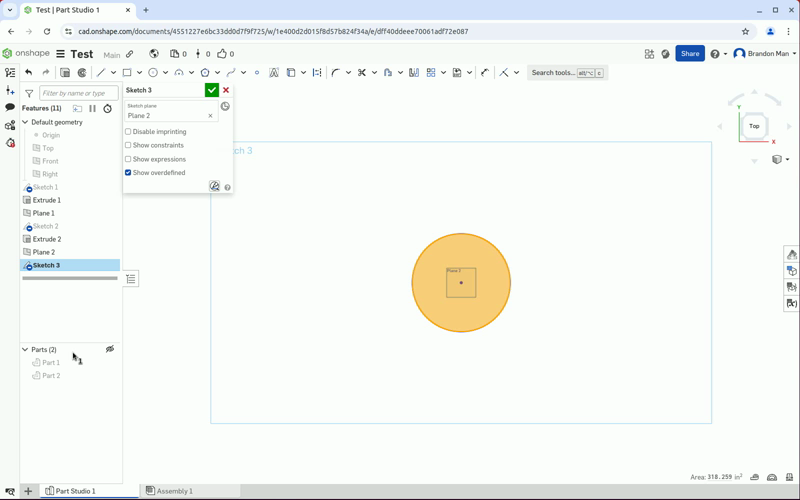
key(shift+y)
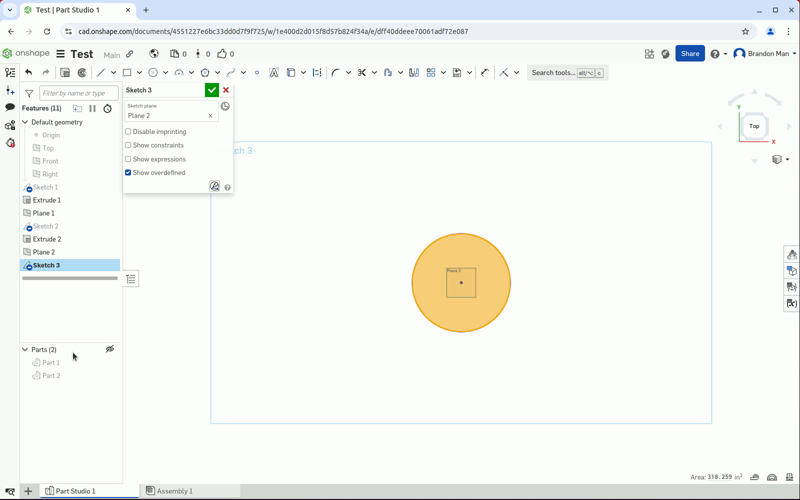
key(shift+e)
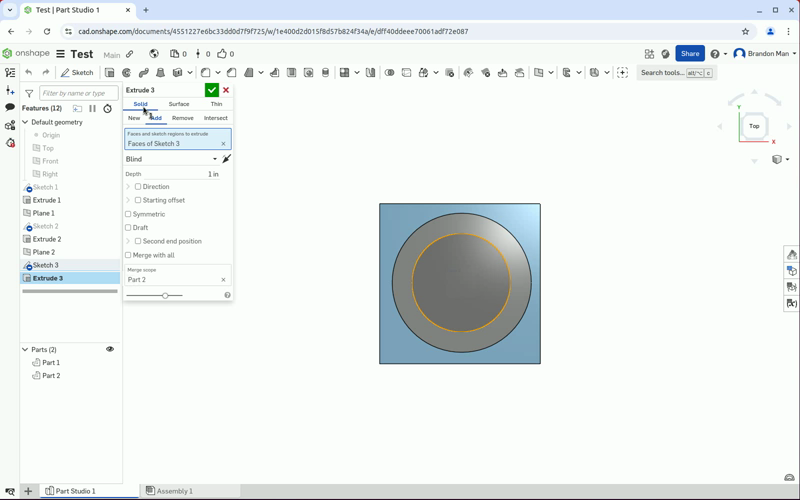
mouse_move(143, 106)
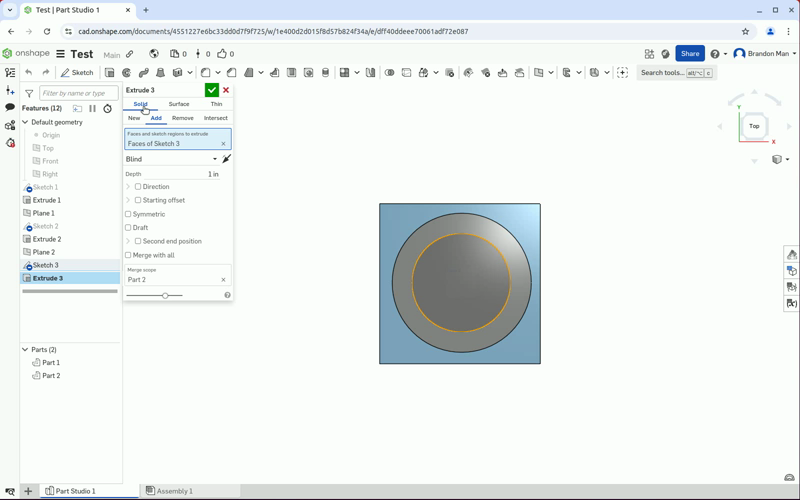
click(143, 106)
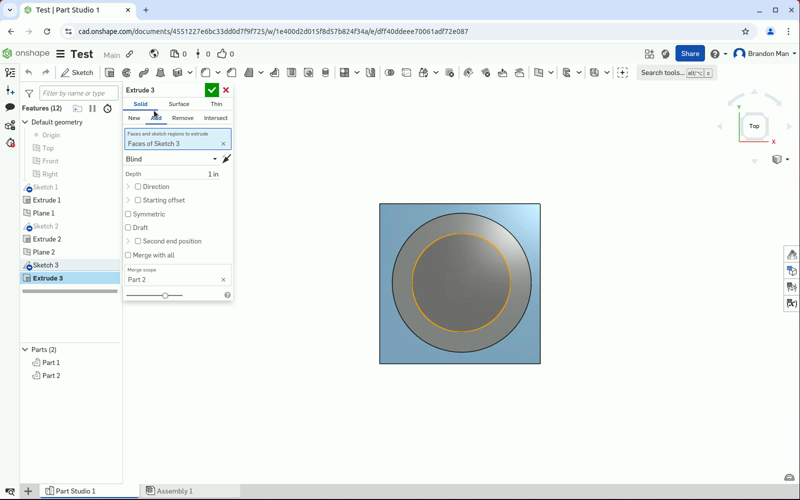
mouse_move(186, 120)
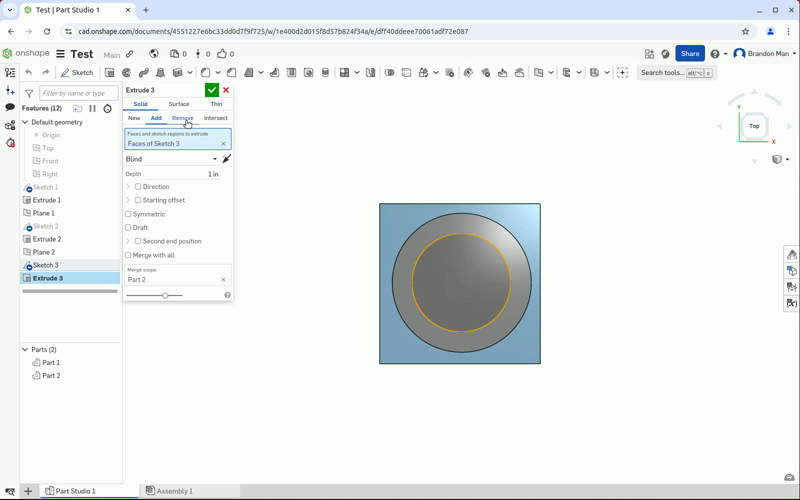
click(186, 120)
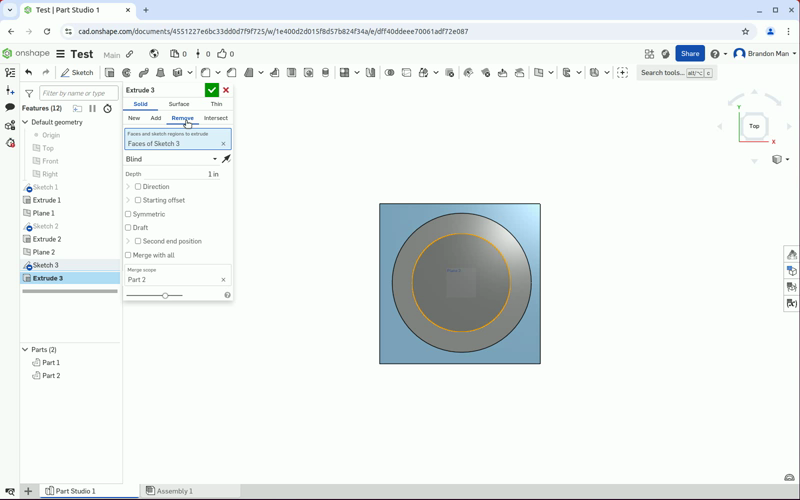
key(tab, 4)
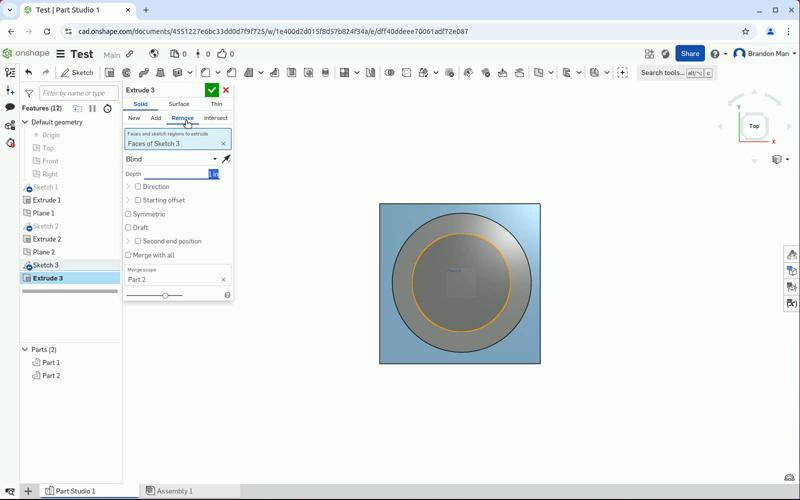
text(3.37)
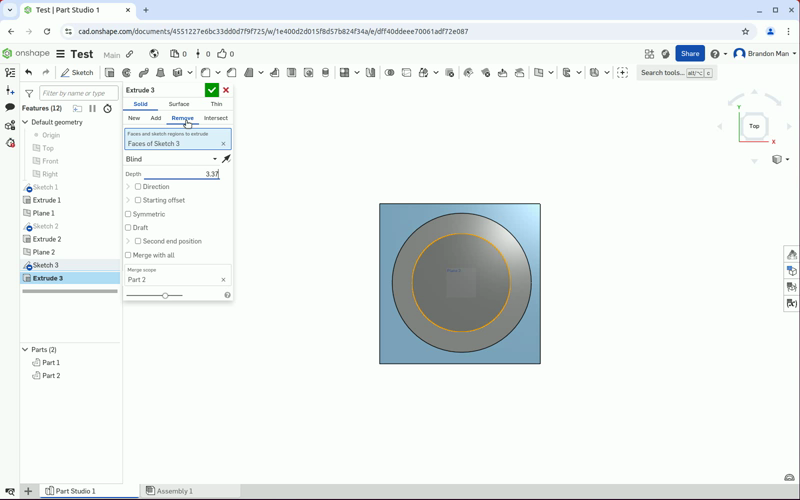
key(tab, 6)
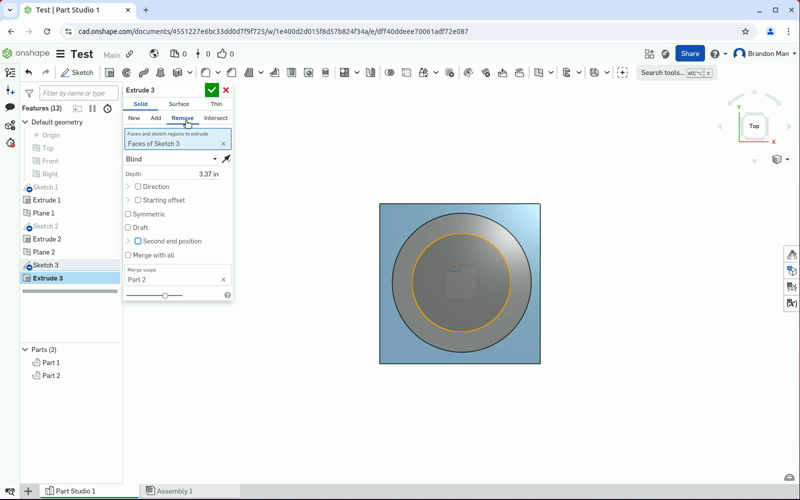
key(space)
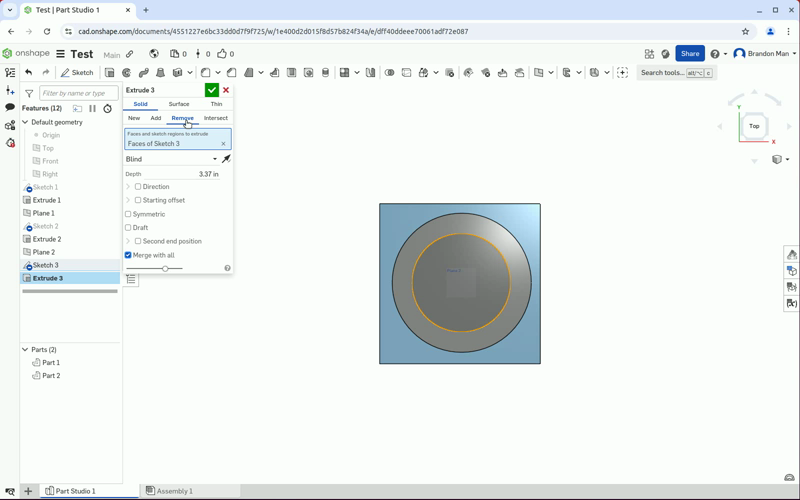
key(enter)
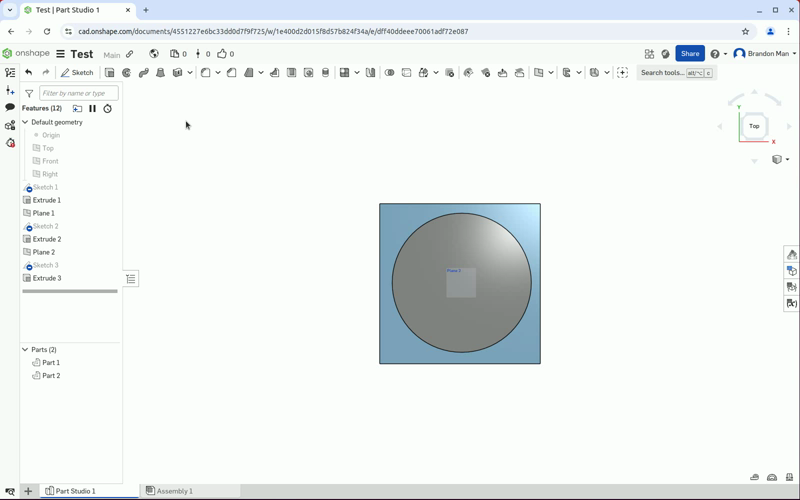
key(shift+h)
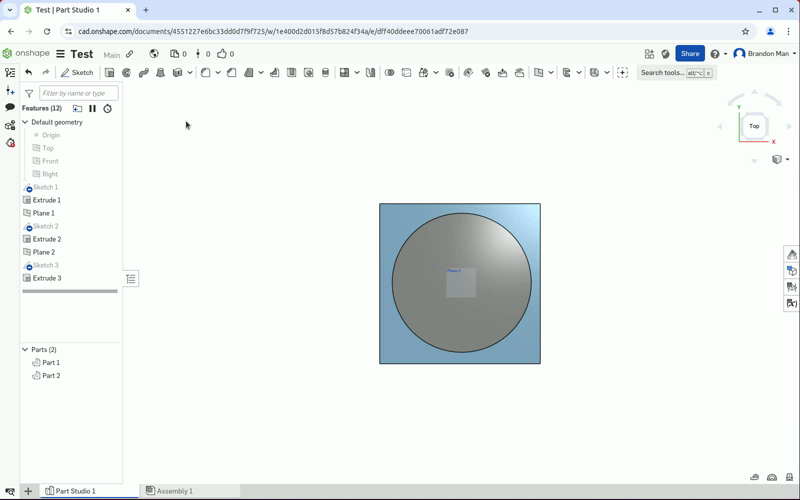
key(shift+h)
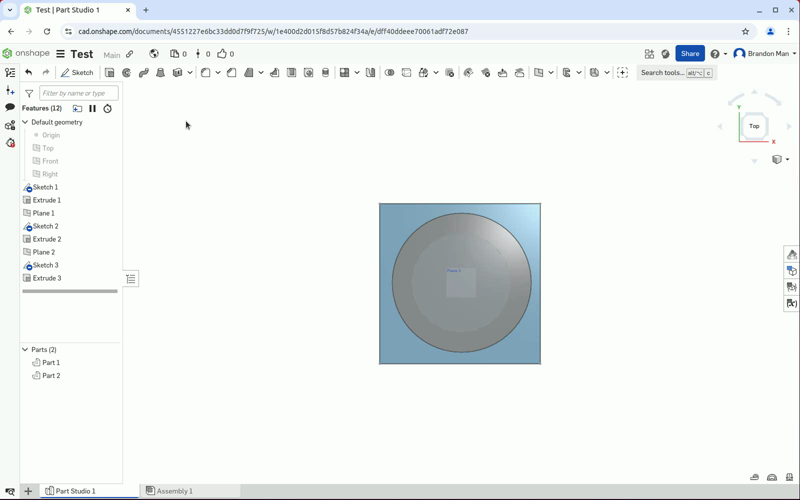
key(shift+7)
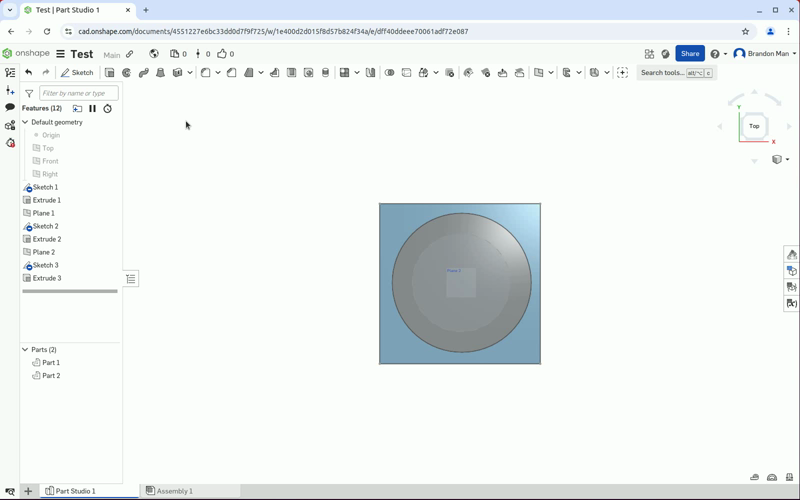
key(up, 3)
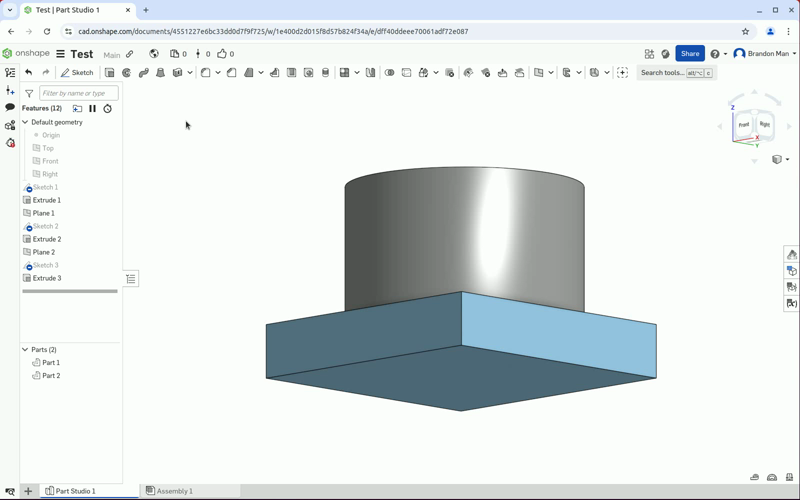
key(left, 3)
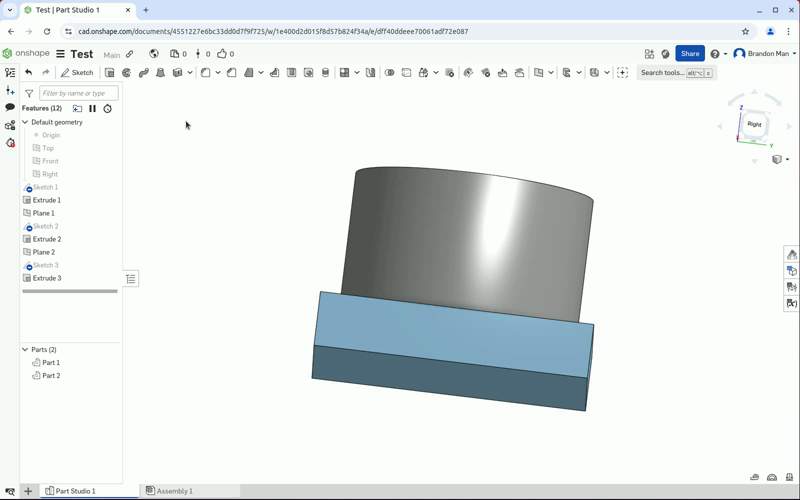
key(right, 3)
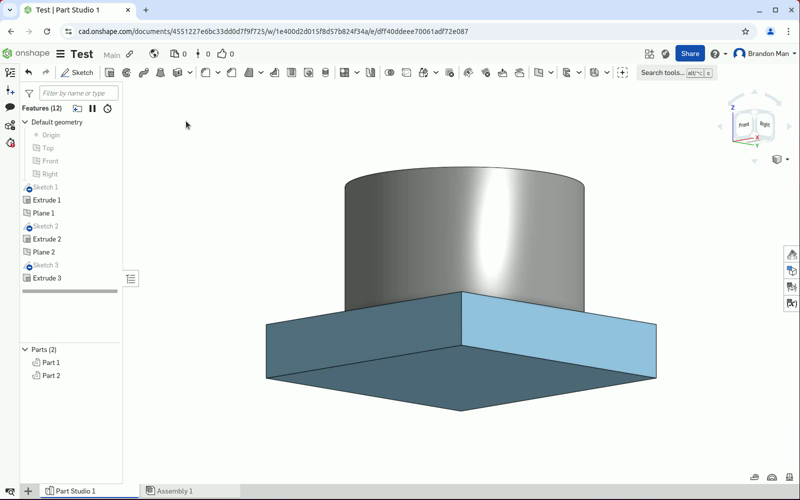
key(down, 3)
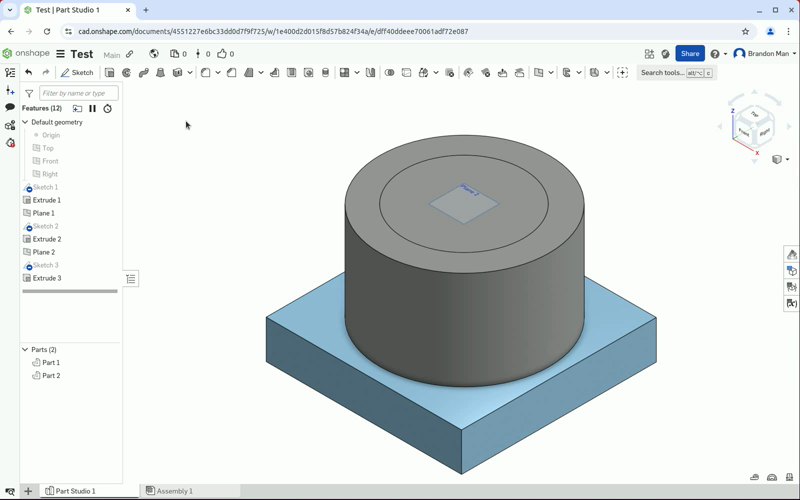
mouse_move(73, 189)
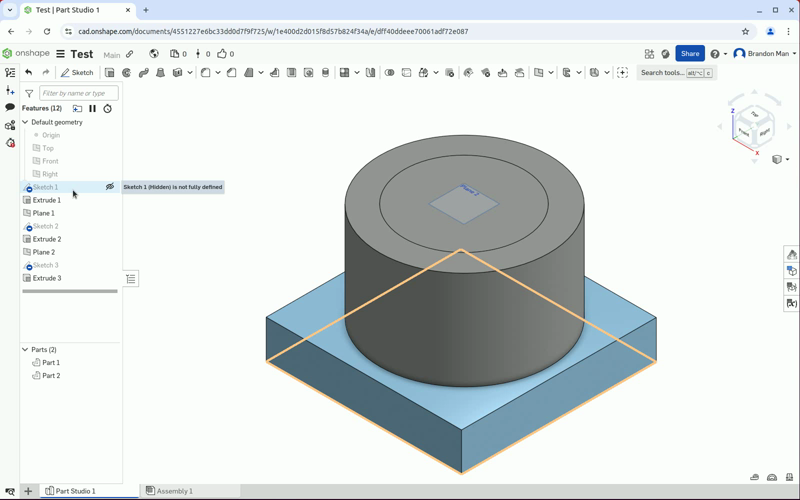
click(73, 189)